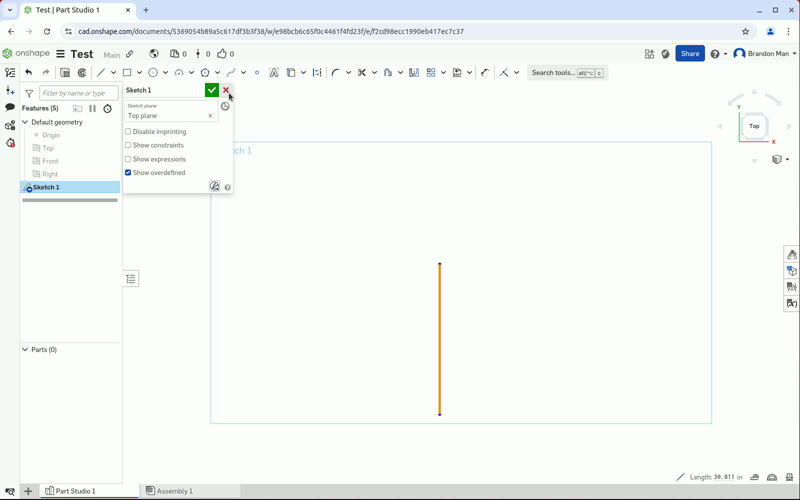
key(shift+h)
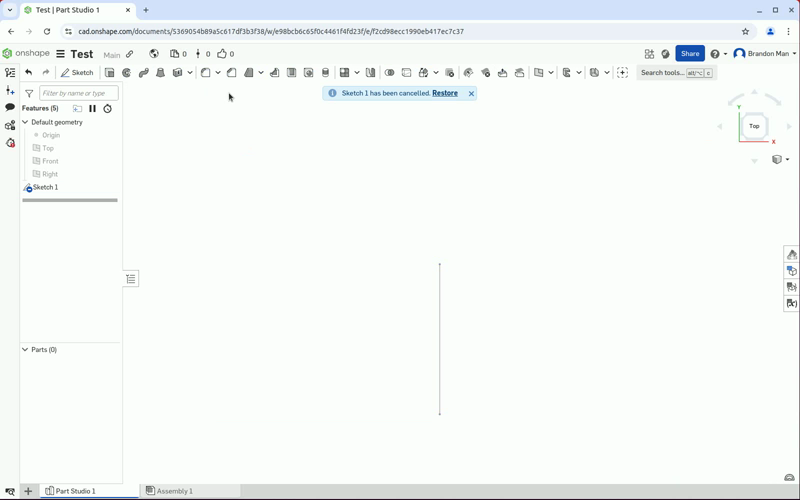
key(shift+s)
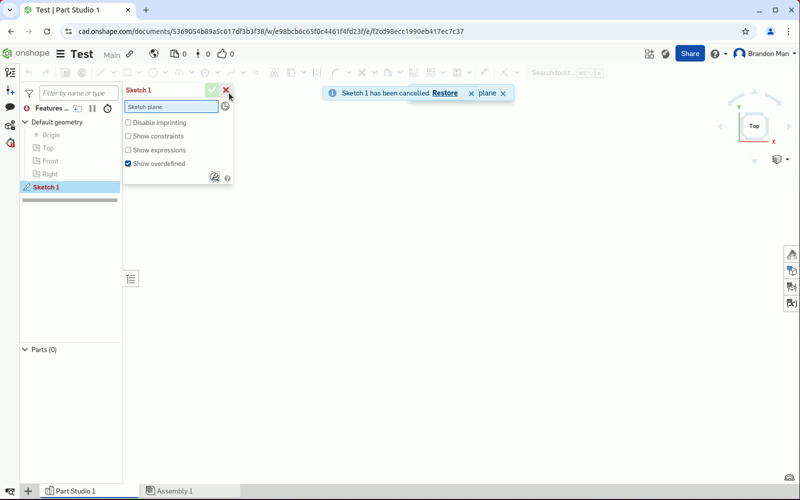
mouse_move(73, 150)
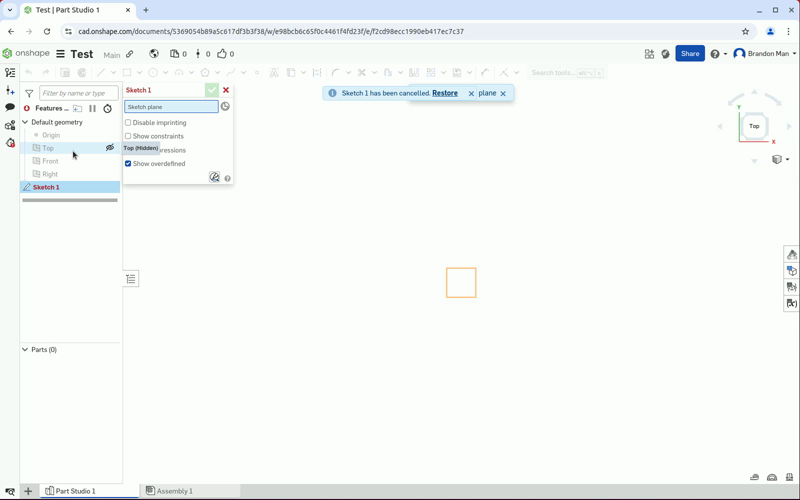
click(73, 150)
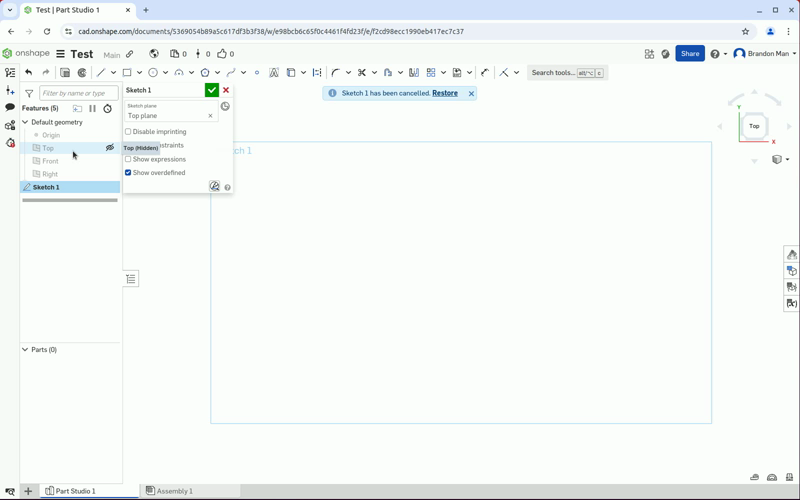
mouse_move(73, 352)
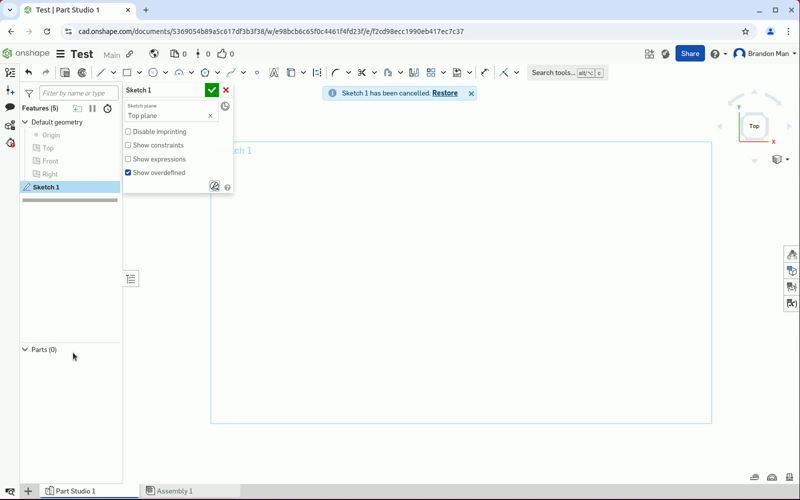
key(y)
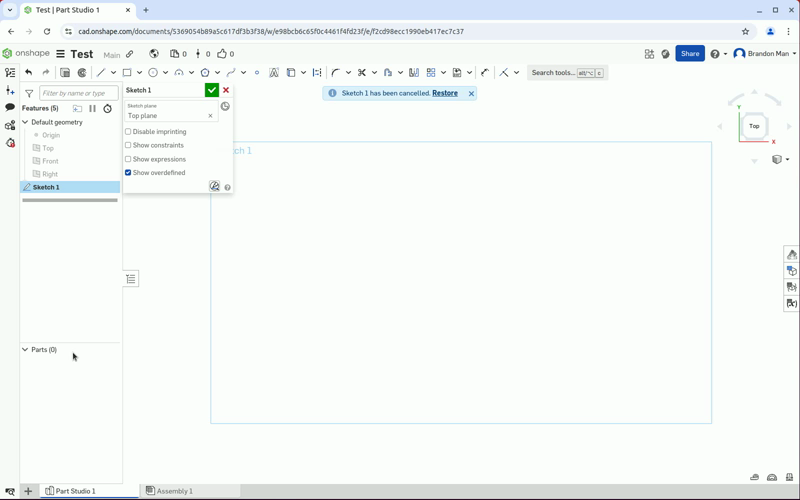
key(a)
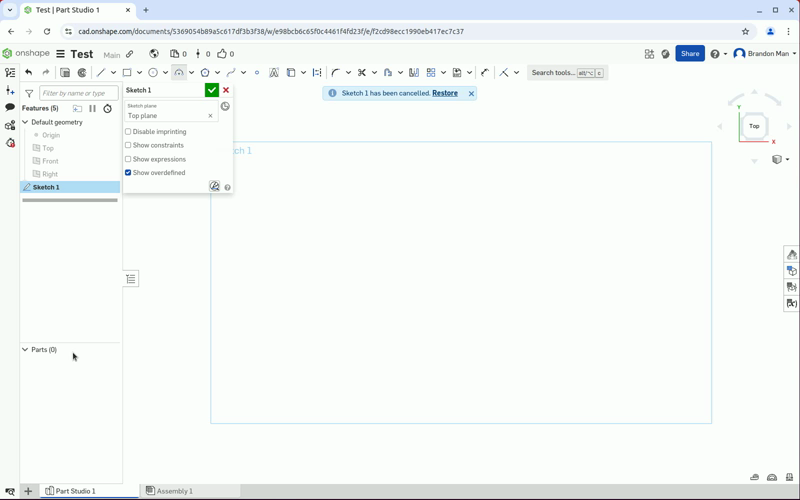
key_down(shift)
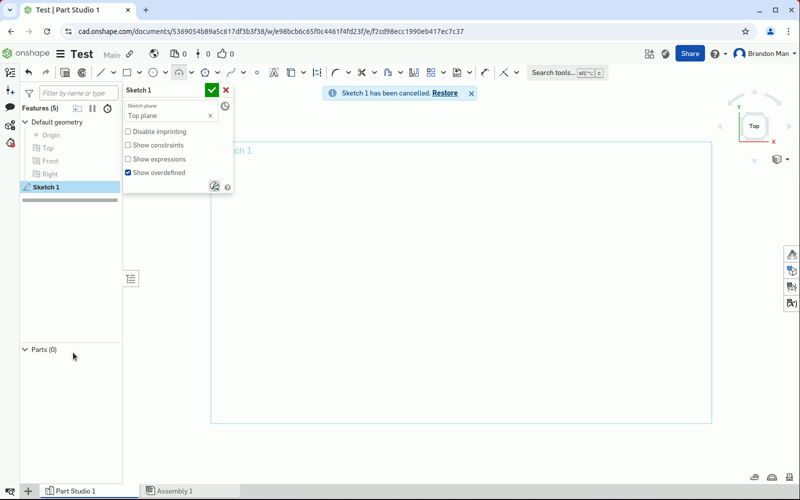
mouse_move(413, 170)
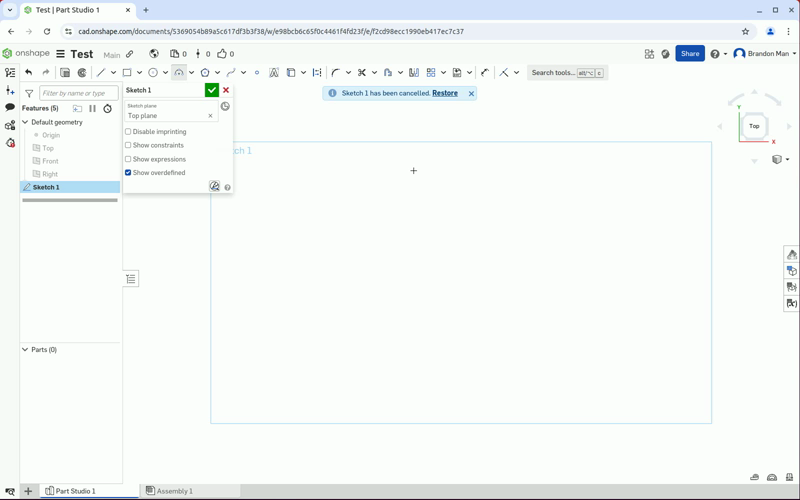
click(413, 170)
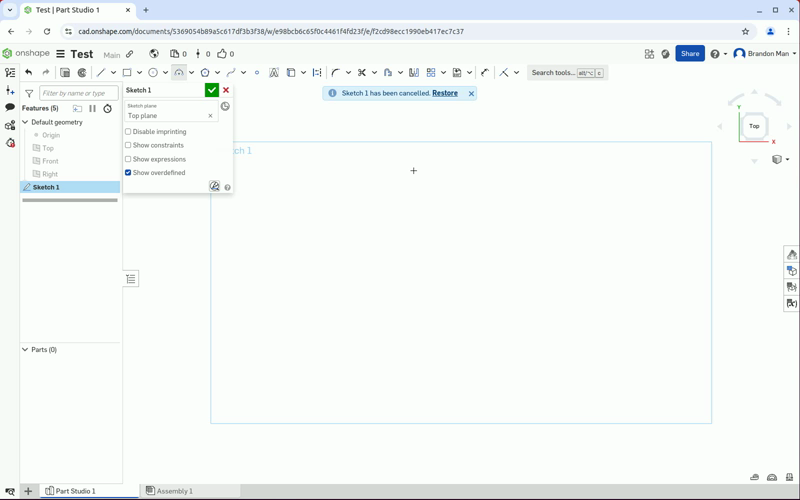
key_up(shift)
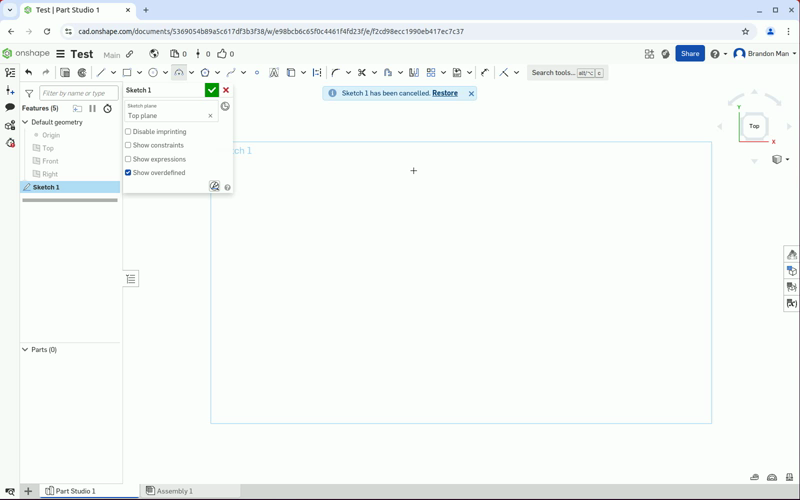
key_down(shift)
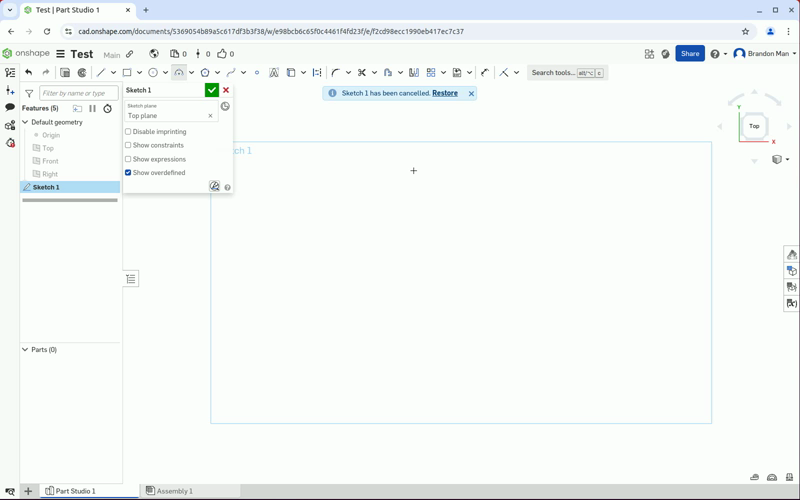
mouse_move(428, 241)
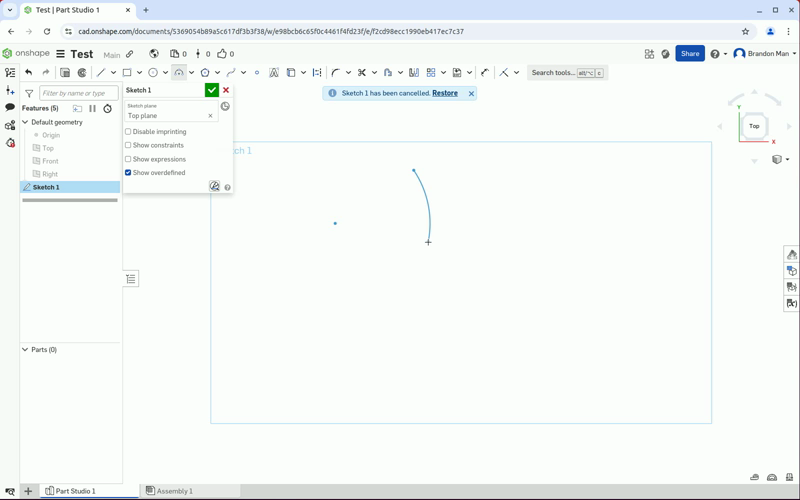
click(428, 241)
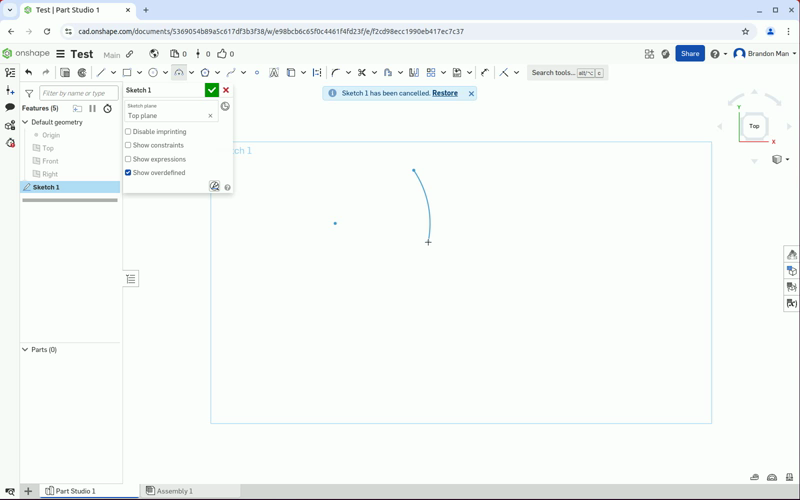
mouse_move(440, 202)
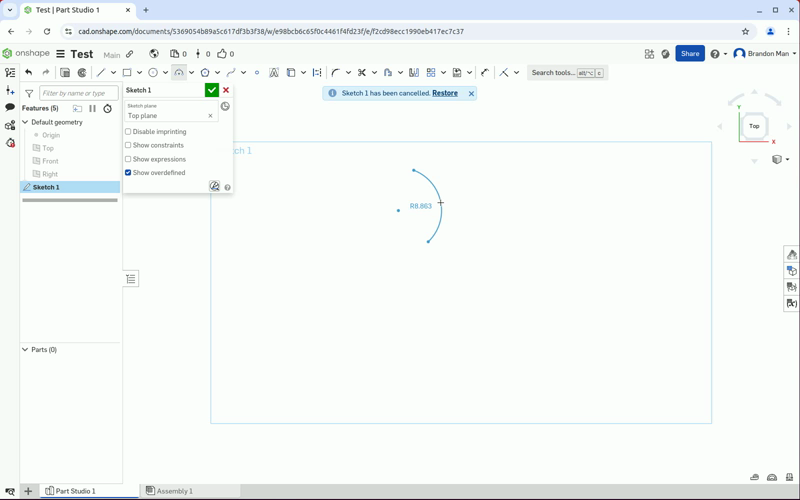
click(440, 202)
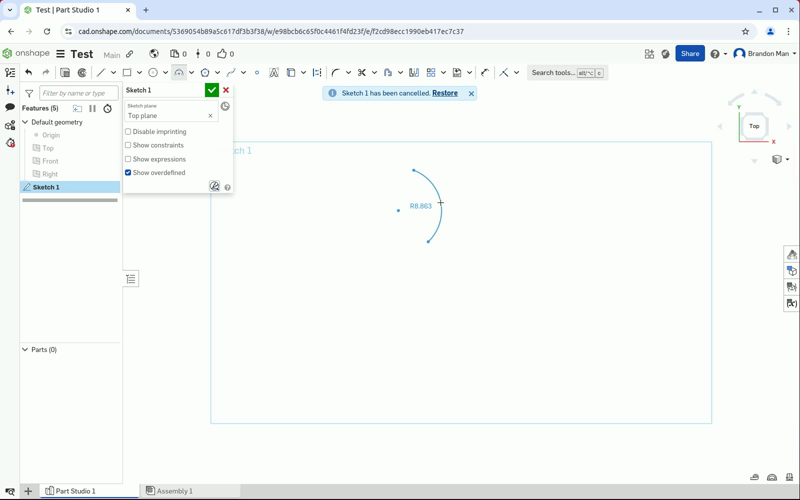
key_up(shift)
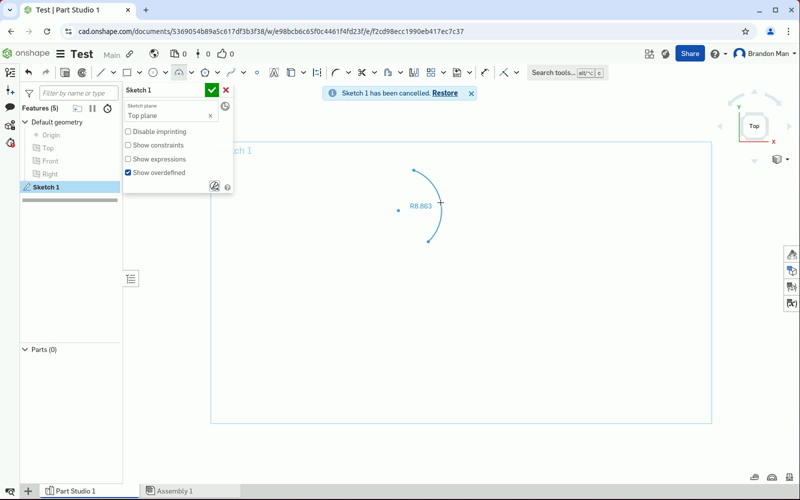
mouse_move(428, 241)
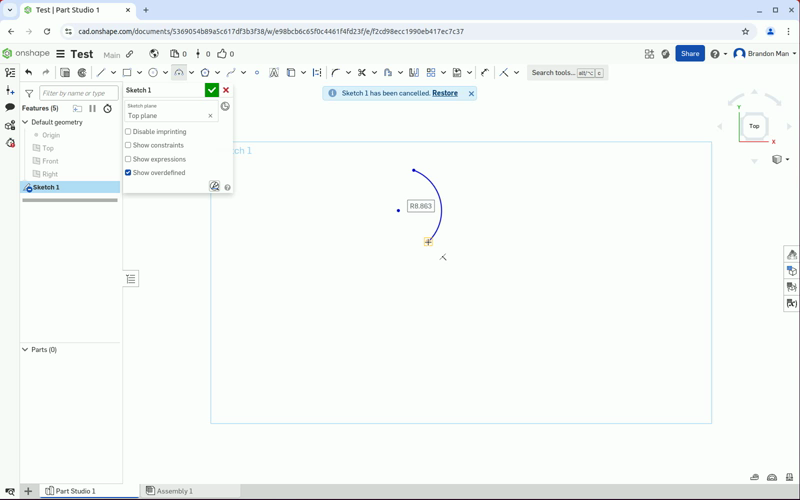
click(428, 241)
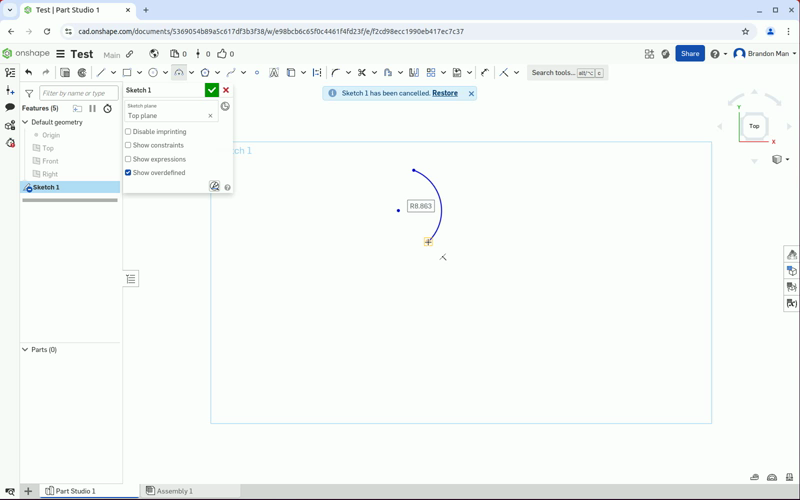
key_down(shift)
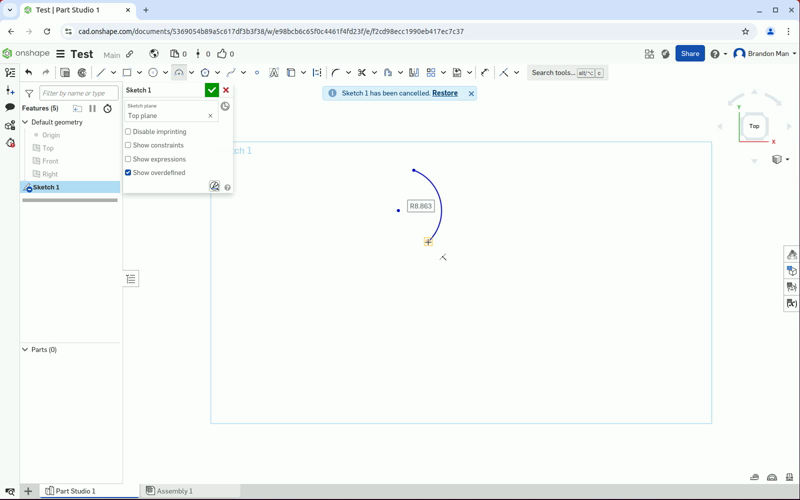
mouse_move(492, 241)
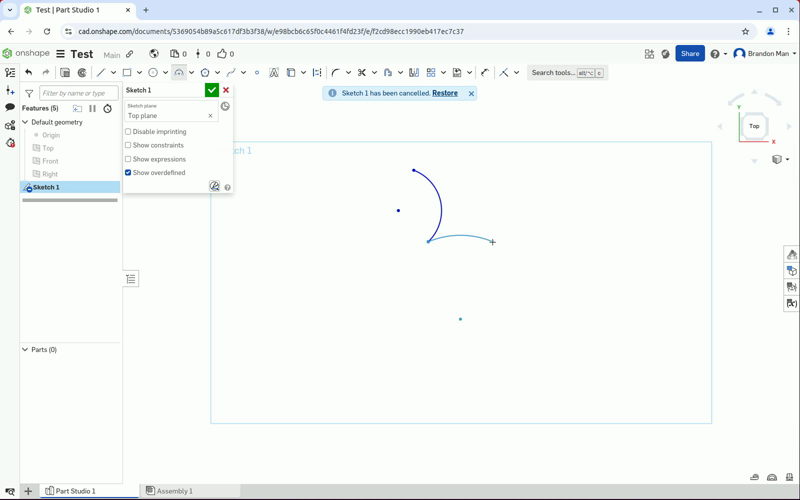
click(492, 241)
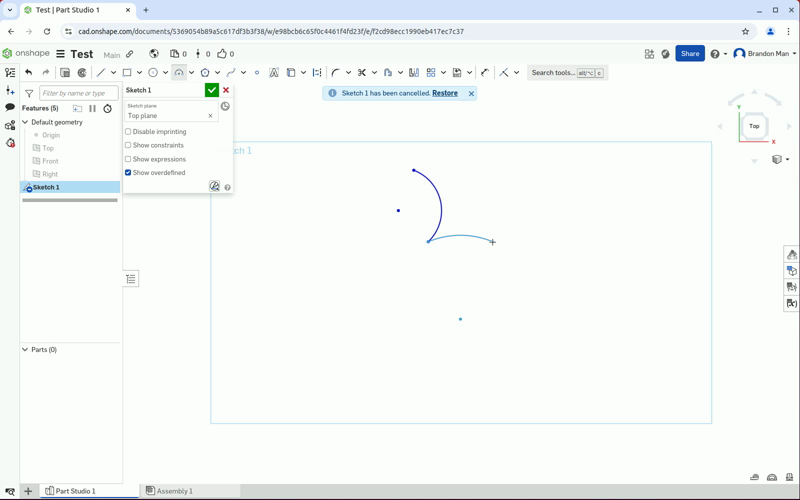
mouse_move(460, 230)
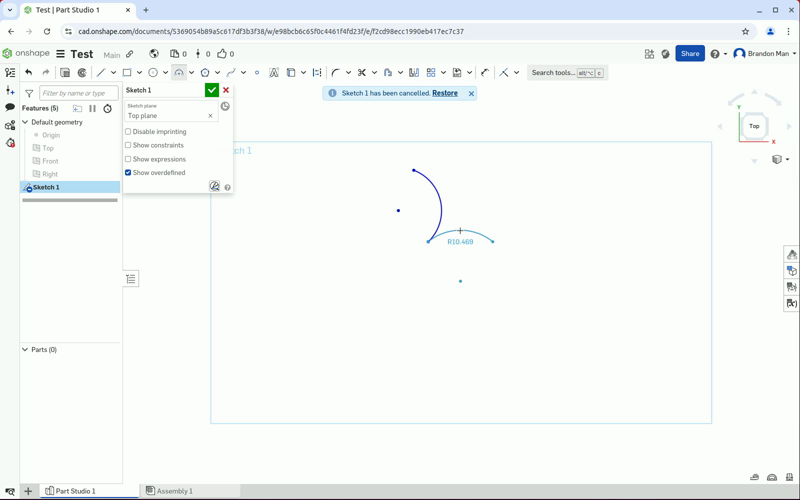
click(460, 230)
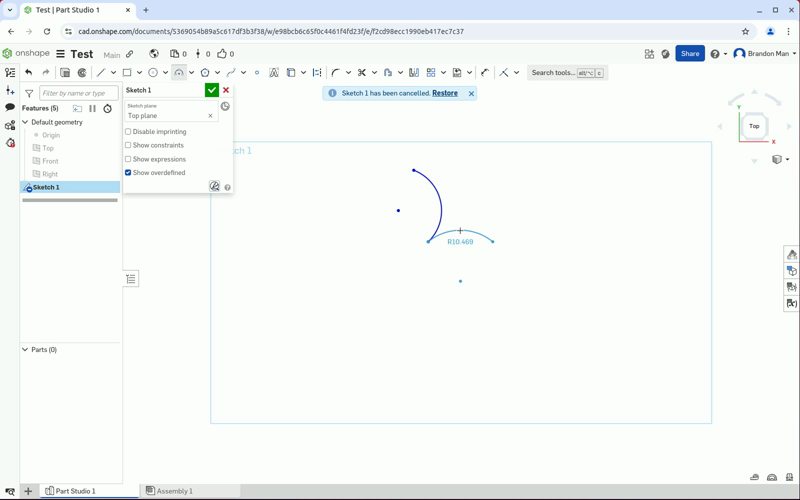
key_up(shift)
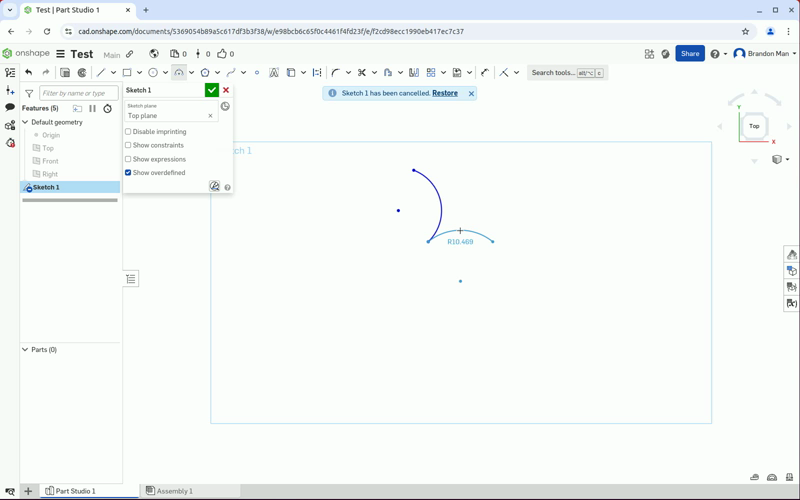
mouse_move(492, 241)
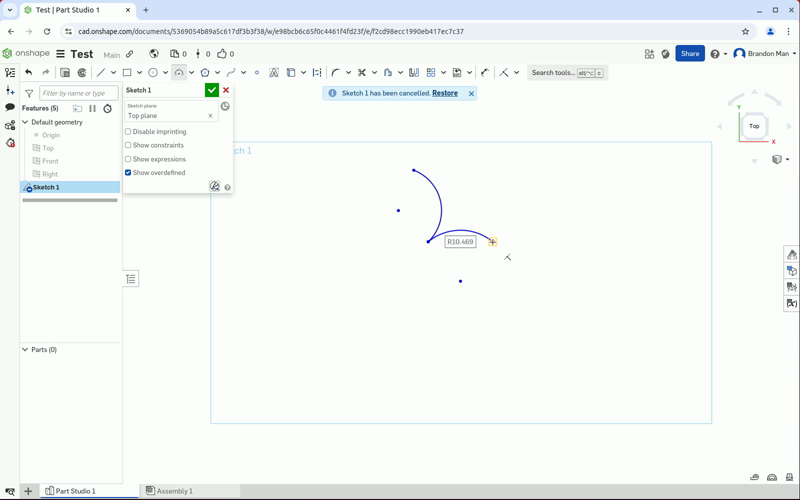
click(492, 241)
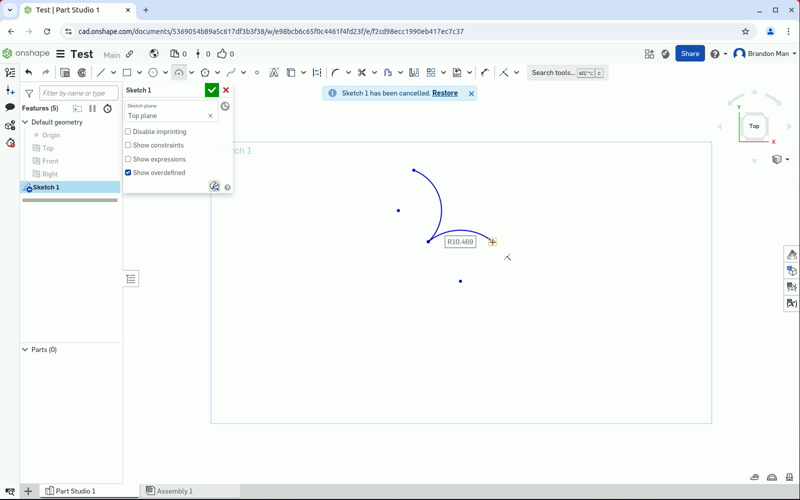
mouse_move(413, 170)
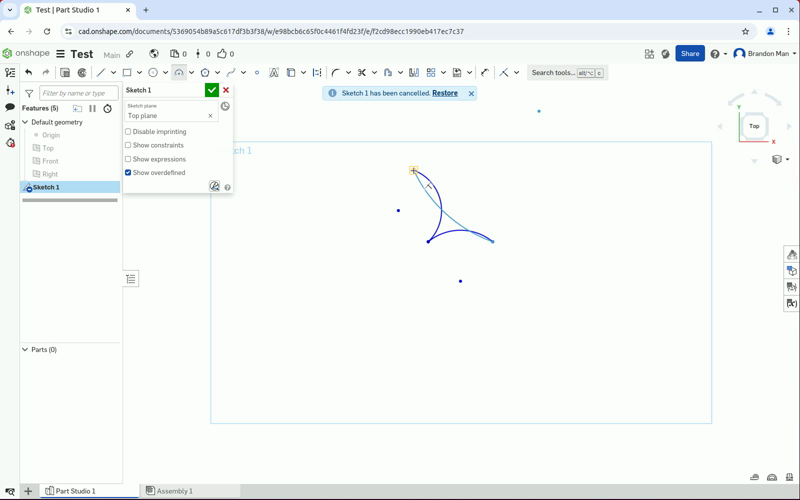
click(413, 170)
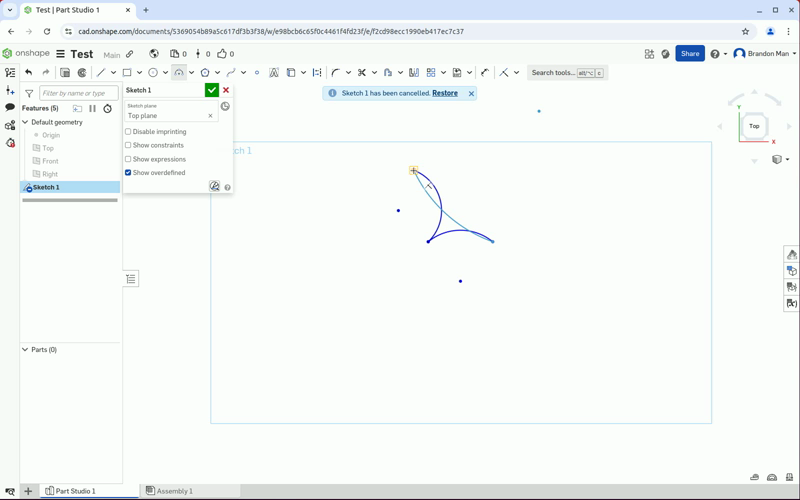
key_down(shift)
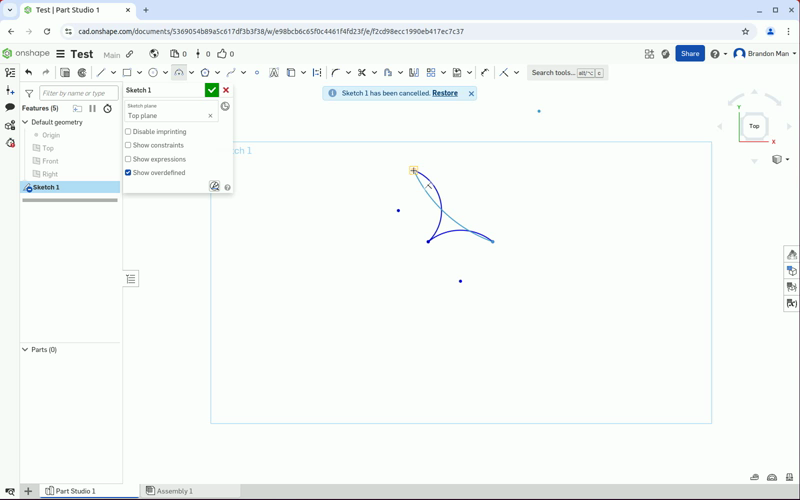
mouse_move(465, 192)
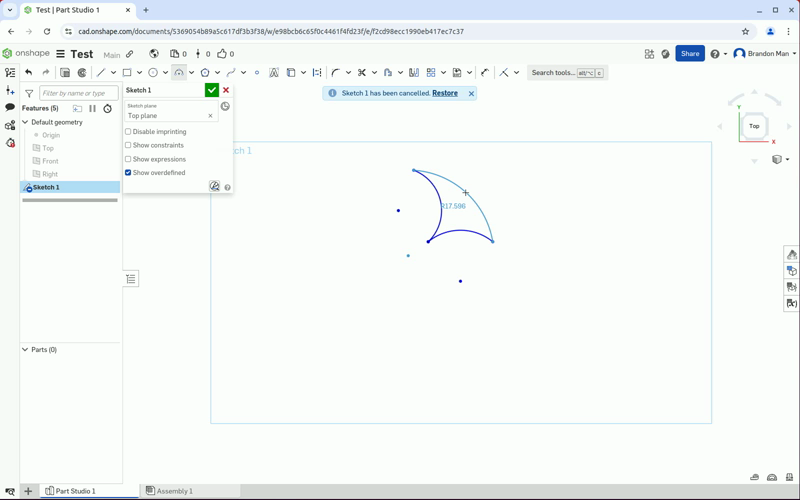
click(465, 192)
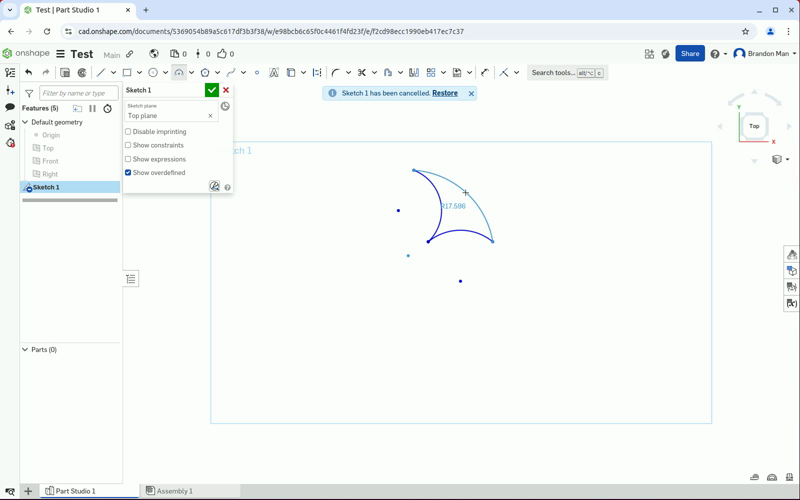
key_up(shift)
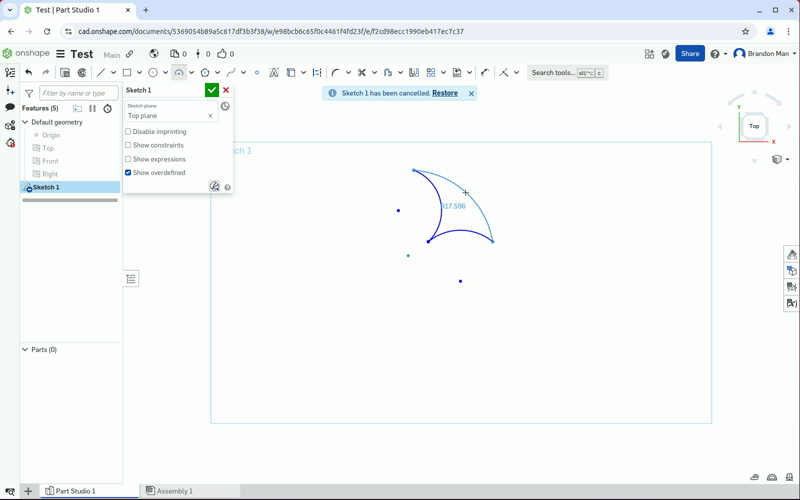
key(esc)
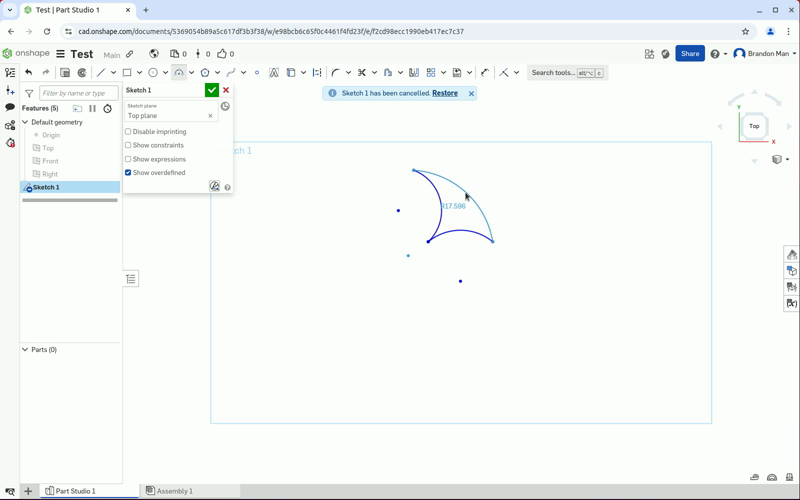
mouse_move(455, 233)
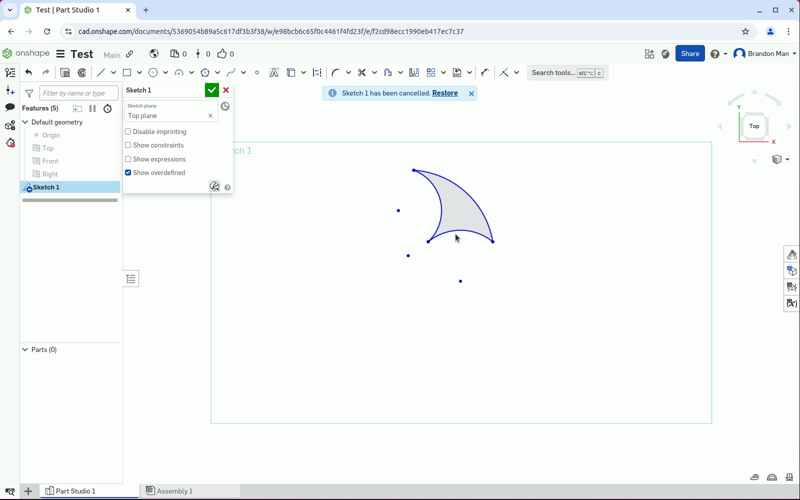
click(455, 233)
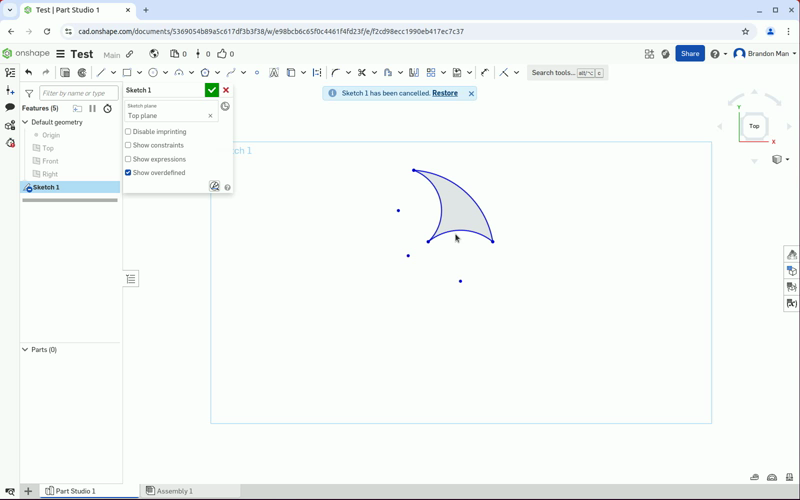
mouse_move(73, 352)
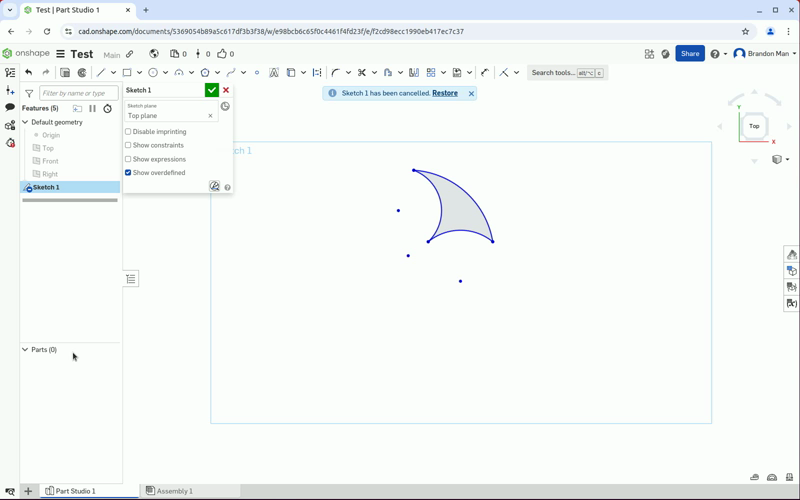
key(shift+y)
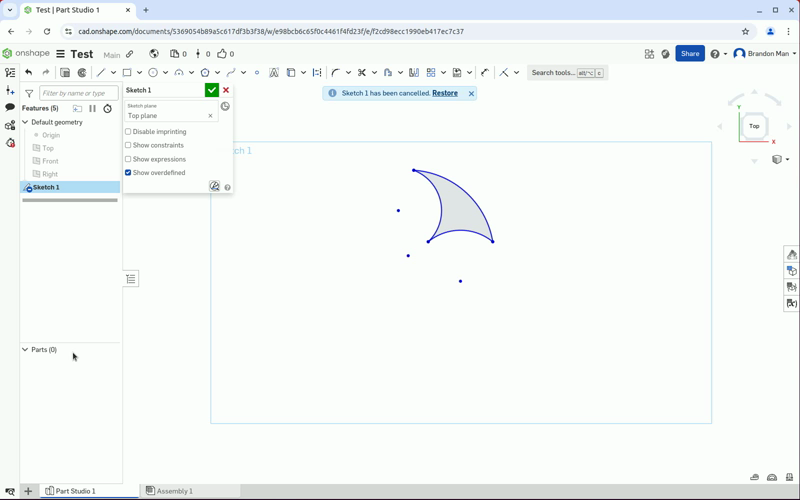
key(shift+e)
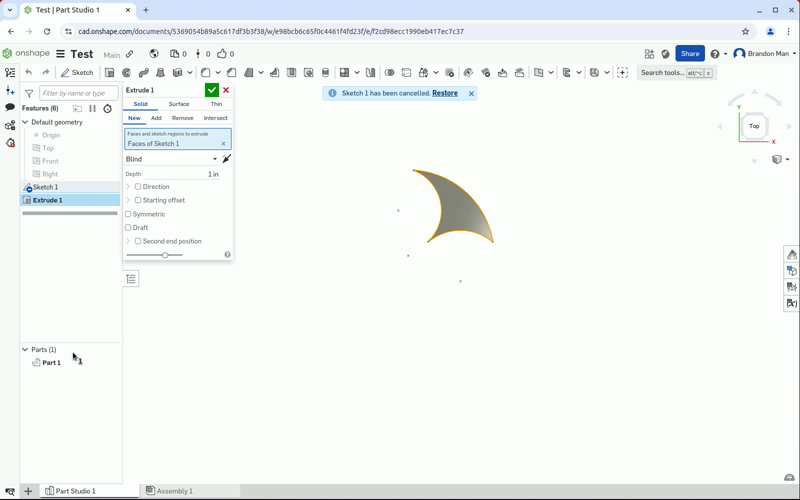
mouse_move(143, 106)
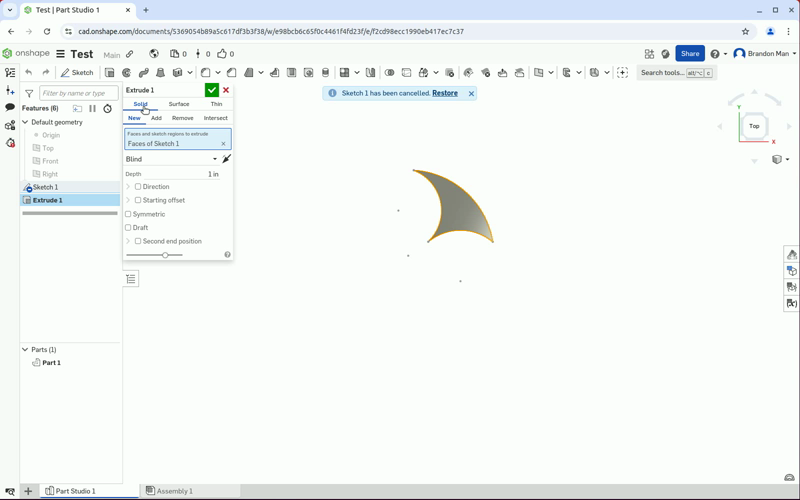
click(143, 106)
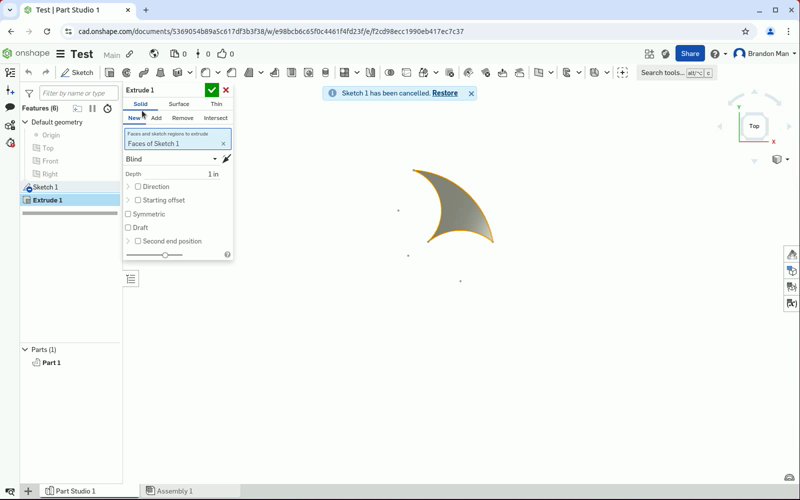
mouse_move(137, 120)
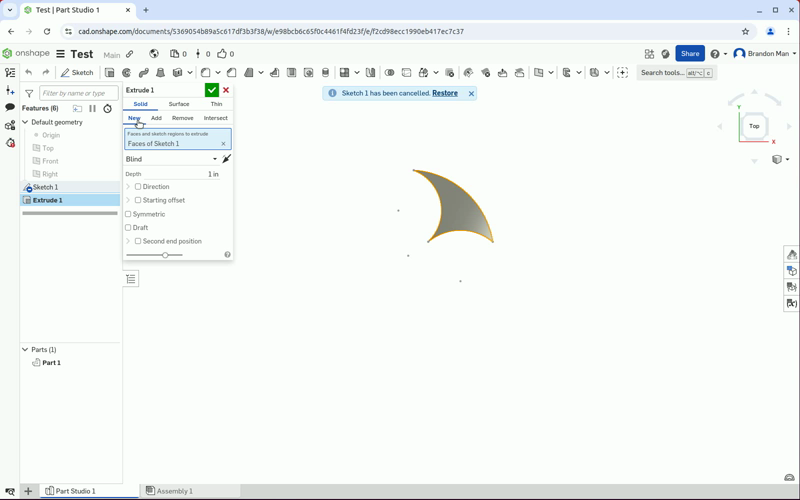
click(137, 120)
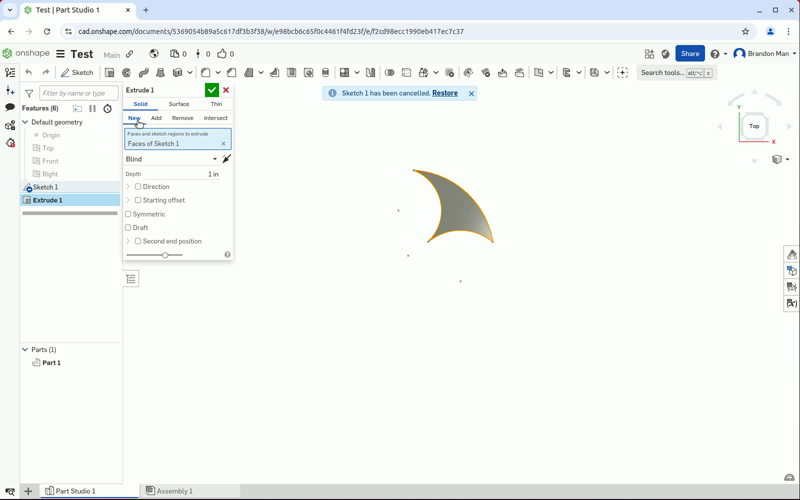
key(tab, 4)
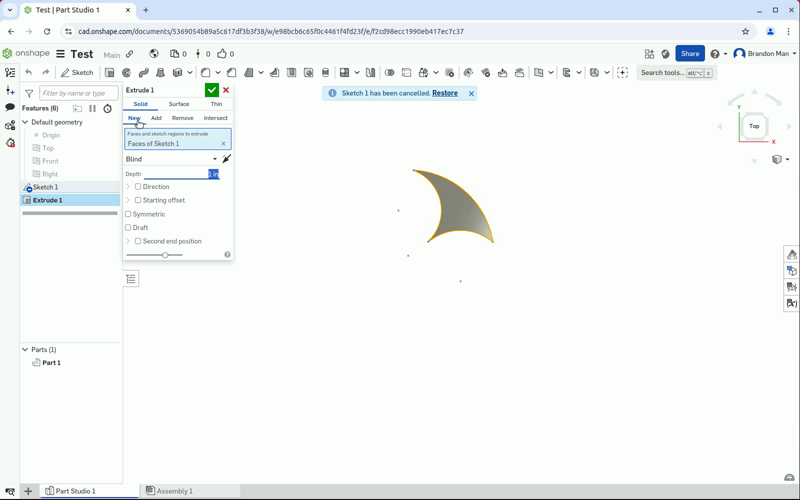
text(4.574)
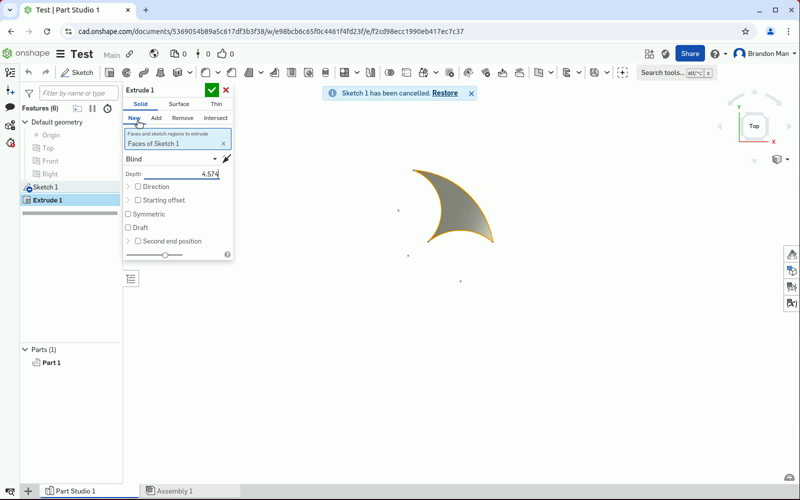
key(enter)
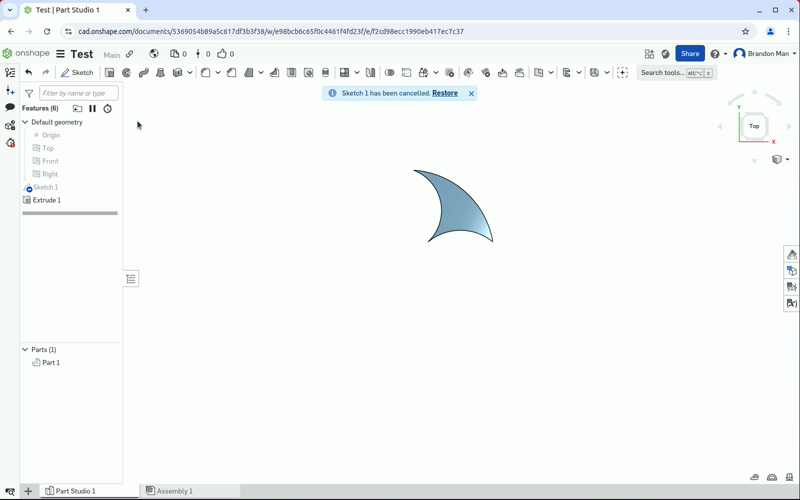
key(shift+h)
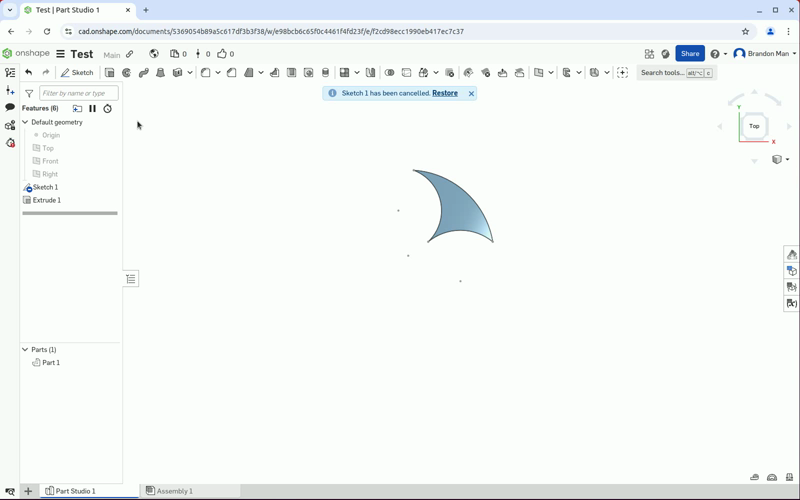
key(shift+h)
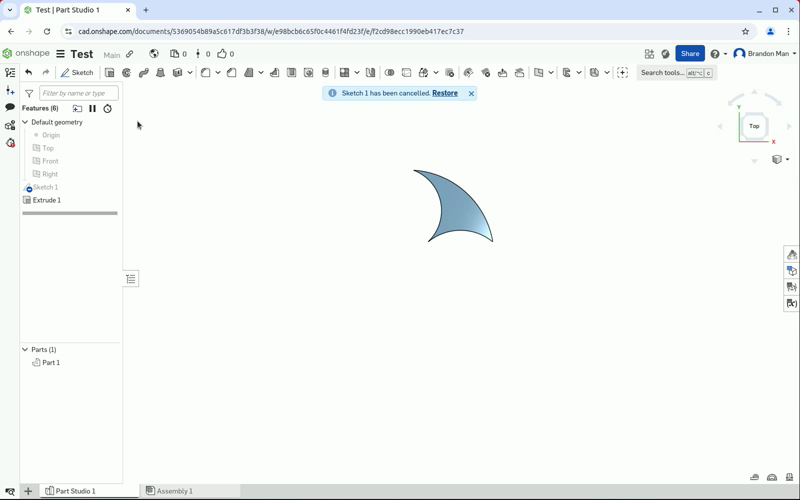
mouse_move(73, 189)
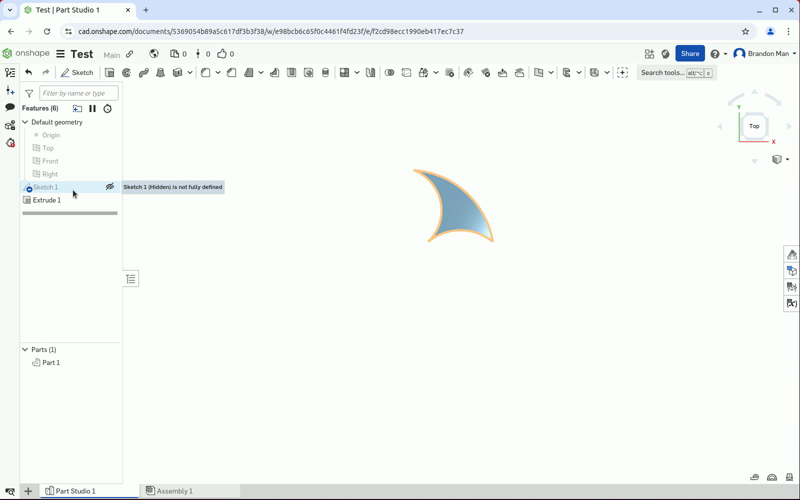
click(73, 189)
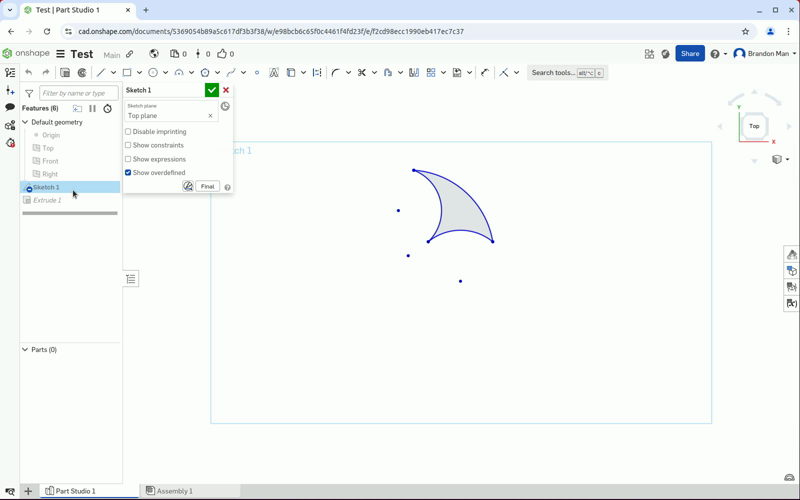
mouse_move(229, 92)
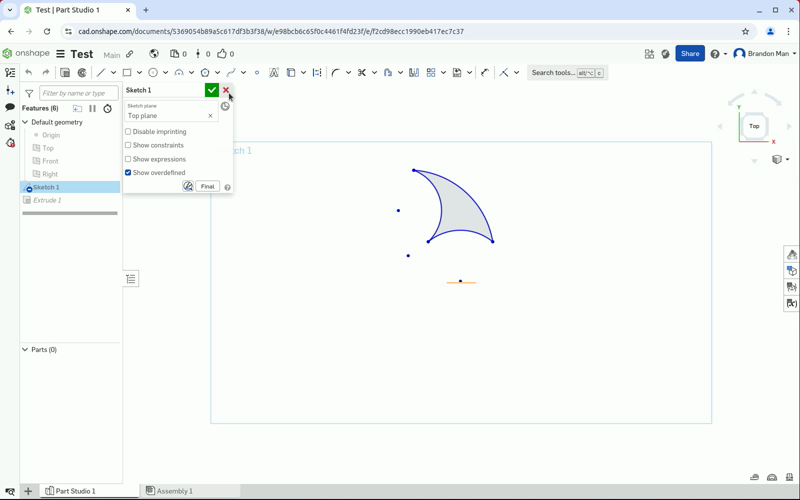
click(229, 92)
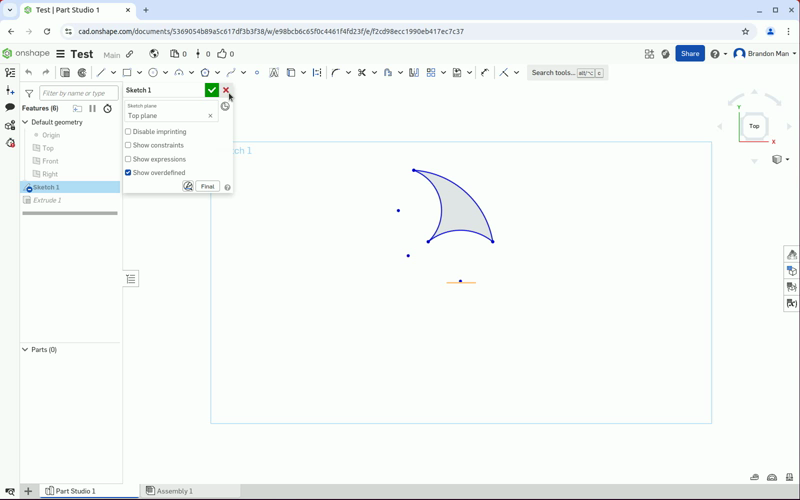
key(shift+s)
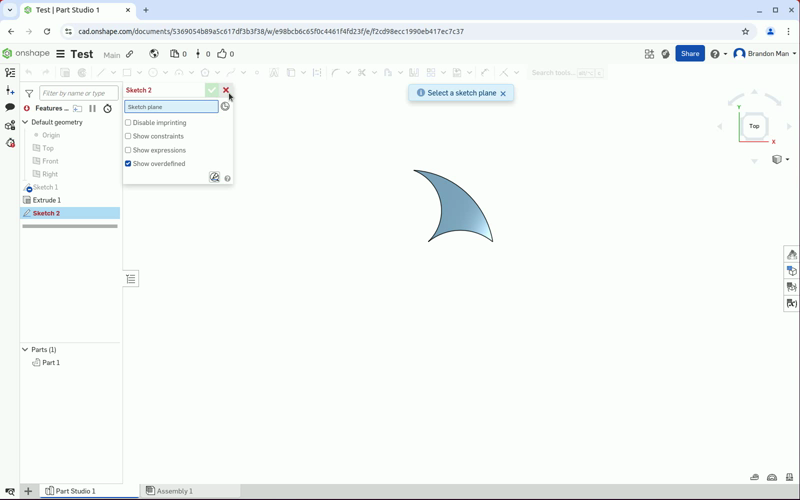
mouse_move(73, 150)
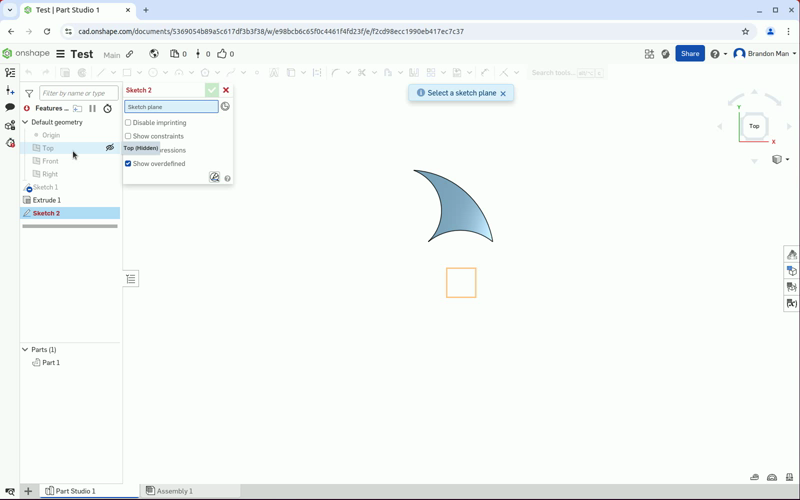
click(73, 150)
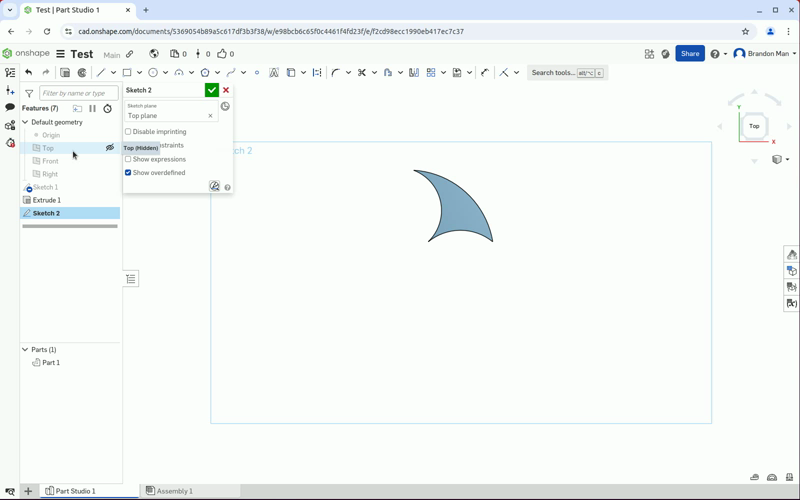
mouse_move(73, 352)
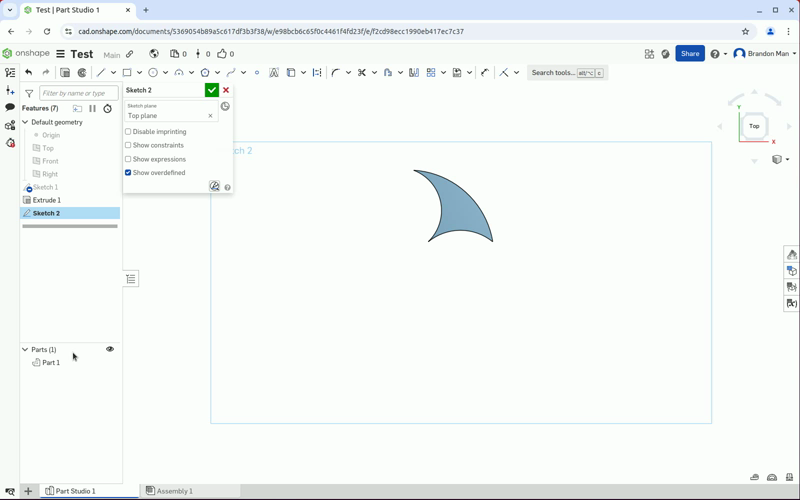
key(y)
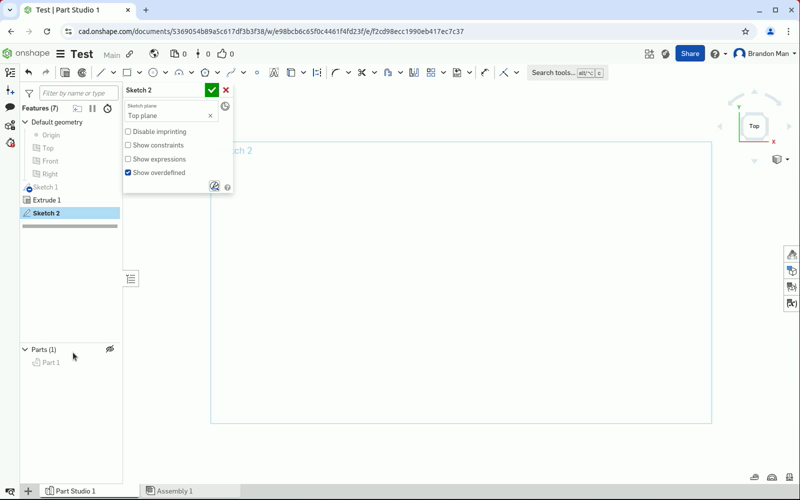
key(c)
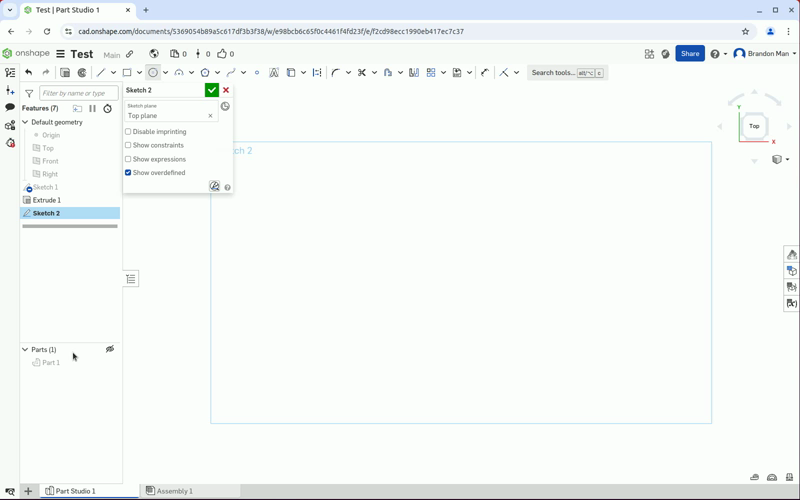
key_down(shift)
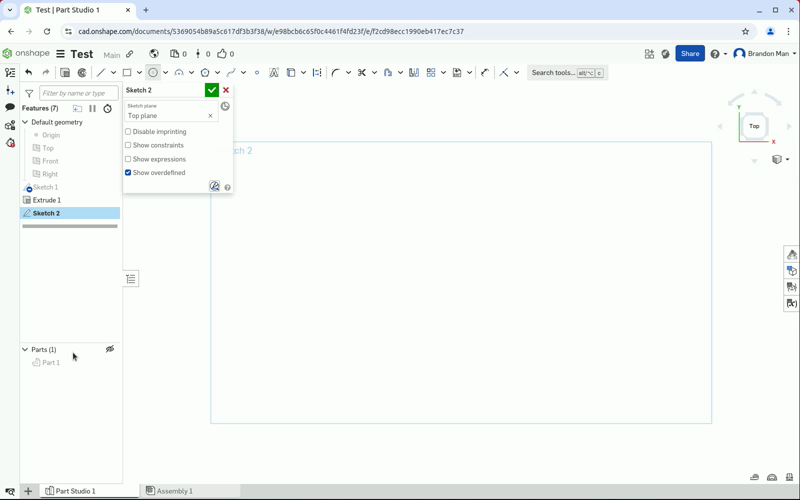
mouse_move(460, 282)
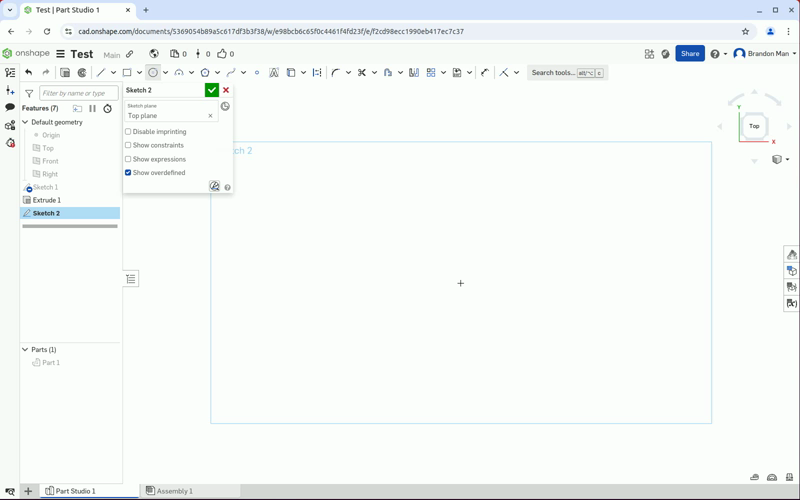
click(460, 282)
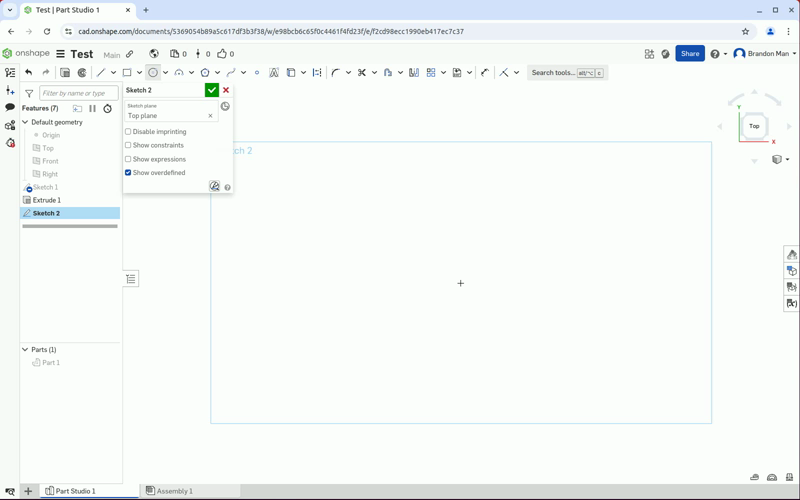
key_up(shift)
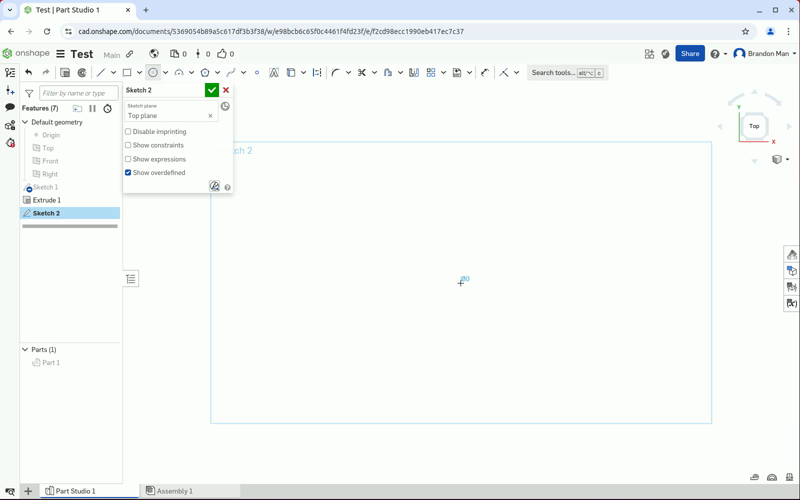
mouse_move(513, 282)
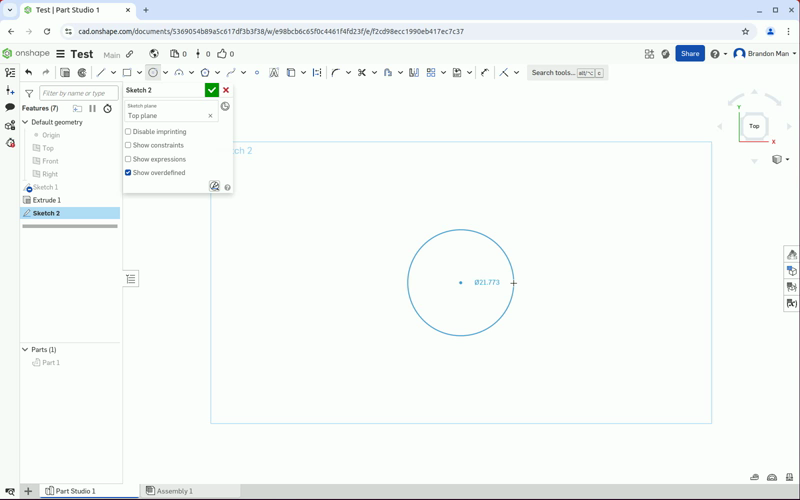
click(513, 282)
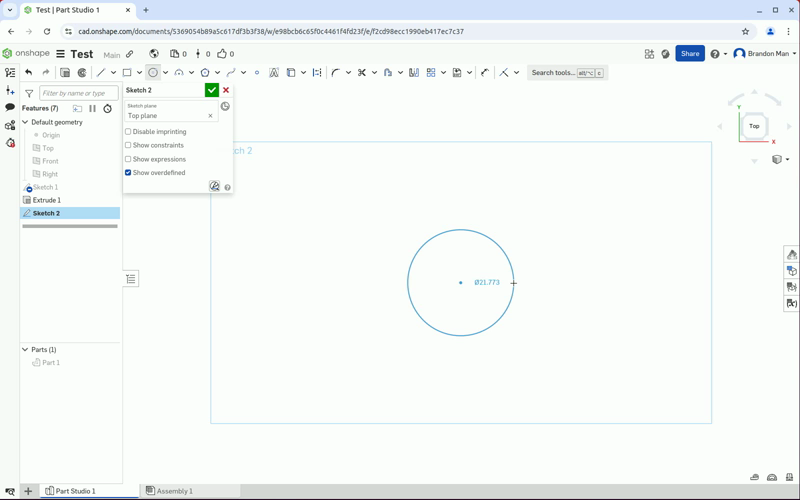
key(esc)
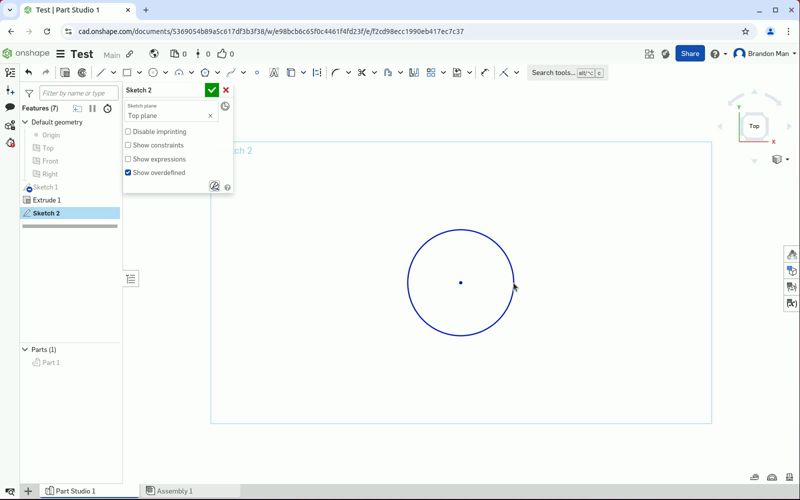
mouse_move(492, 249)
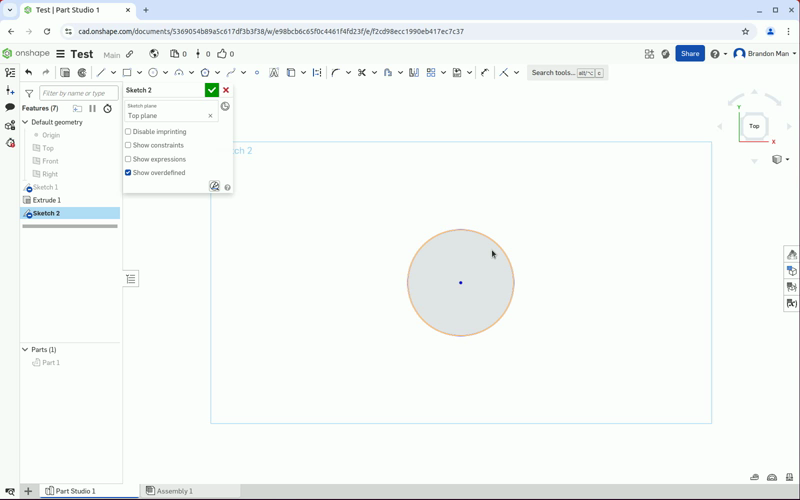
click(492, 249)
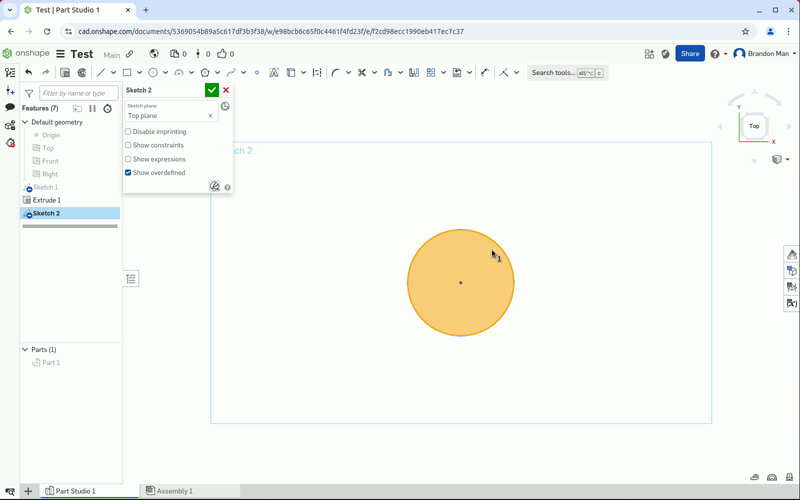
mouse_move(73, 352)
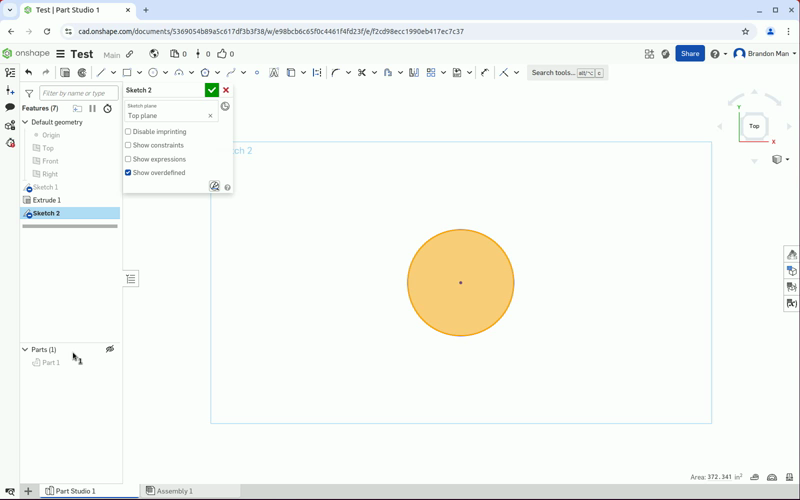
key(shift+y)
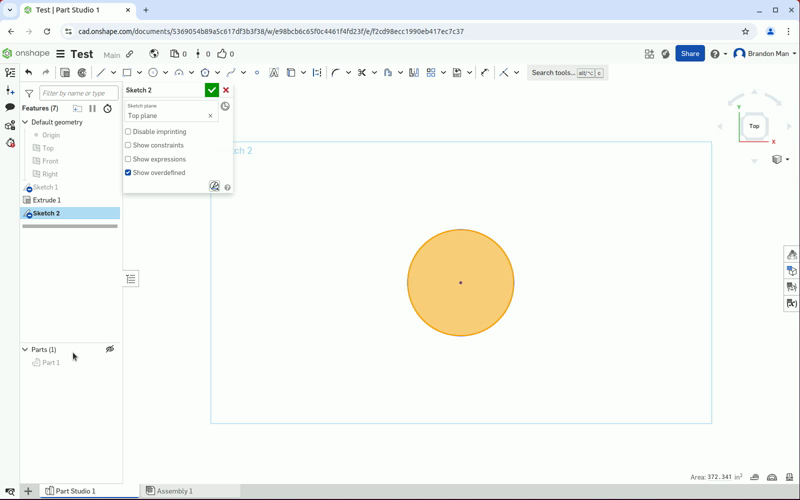
key(shift+e)
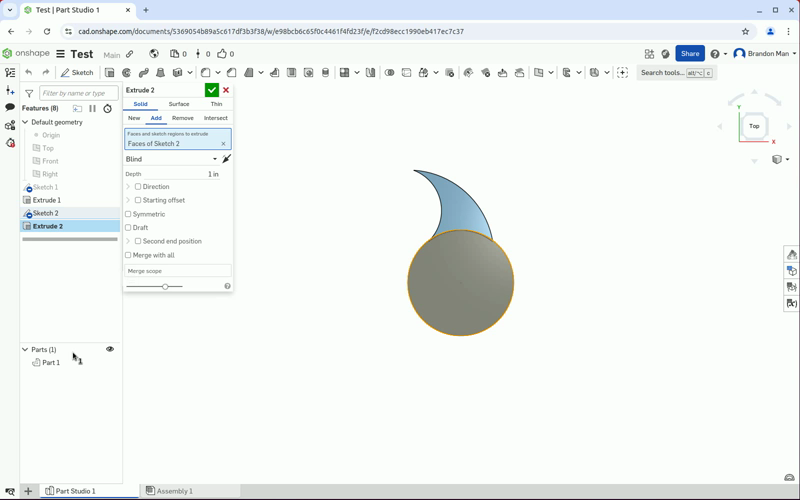
mouse_move(143, 106)
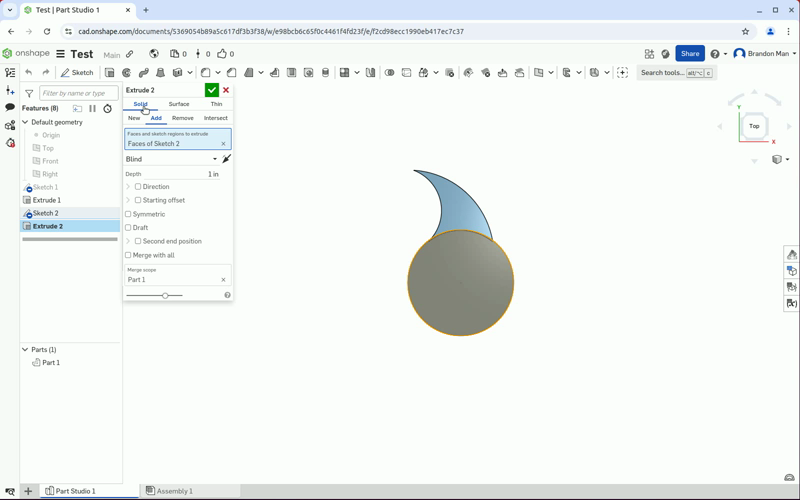
click(143, 106)
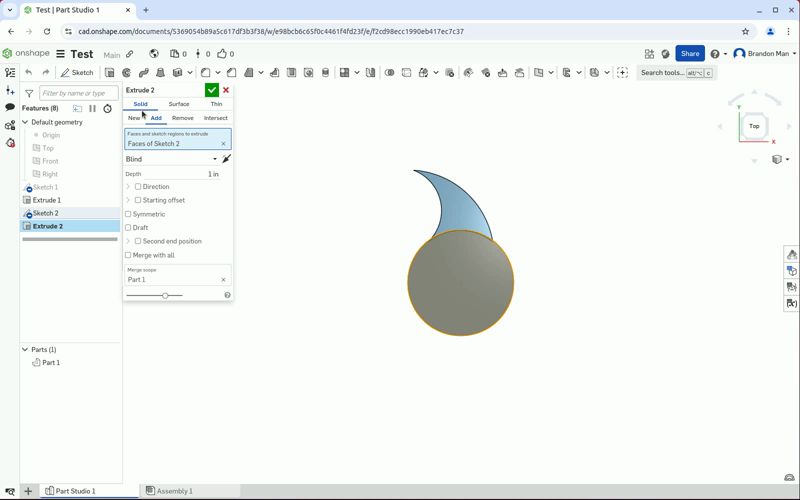
mouse_move(137, 120)
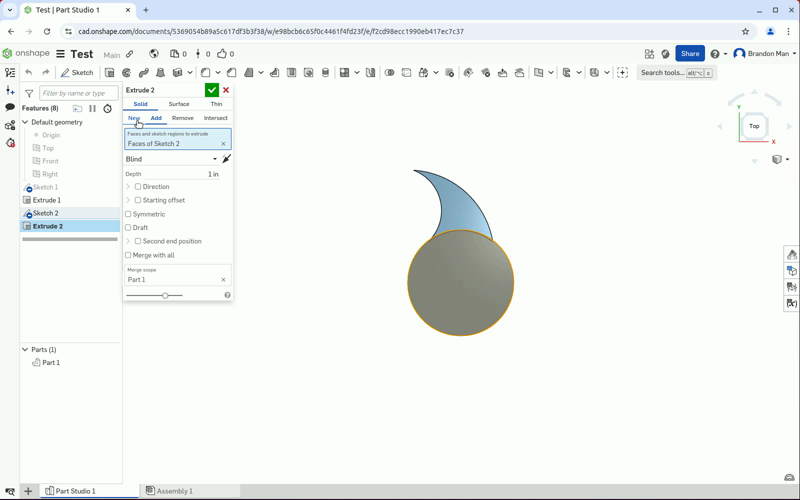
click(137, 120)
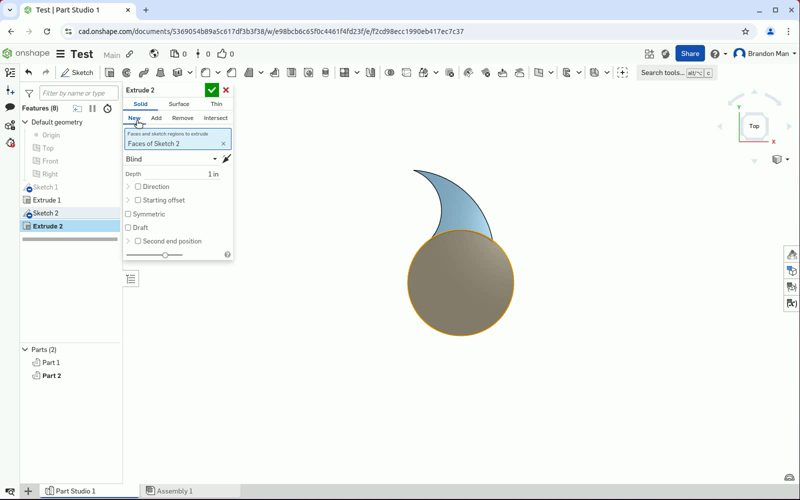
key(tab, 4)
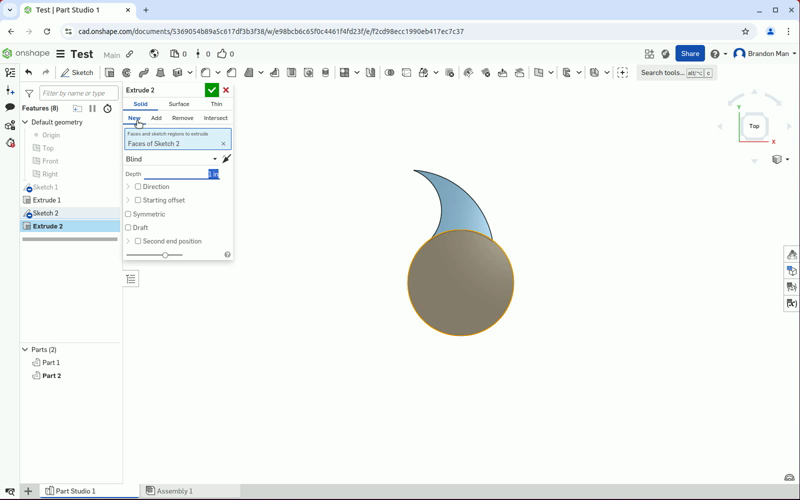
text(4.574)
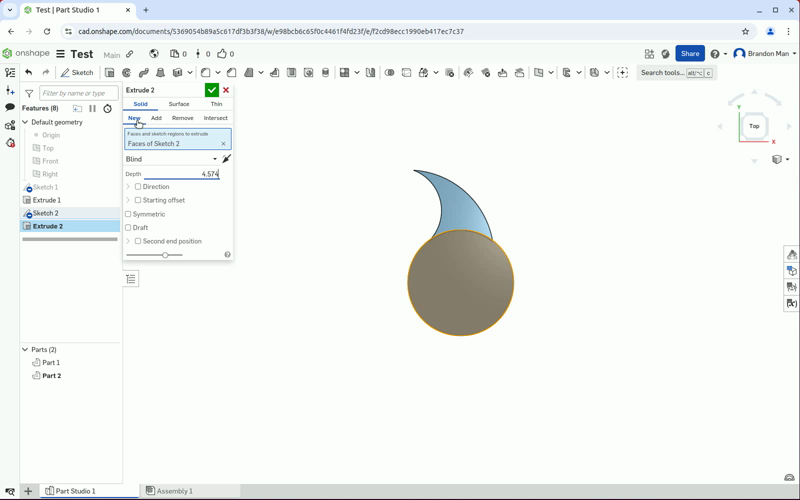
key(enter)
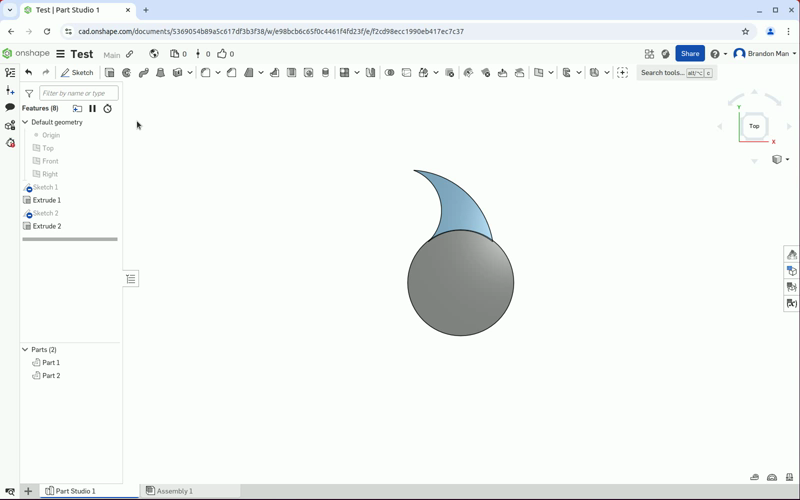
key(shift+h)
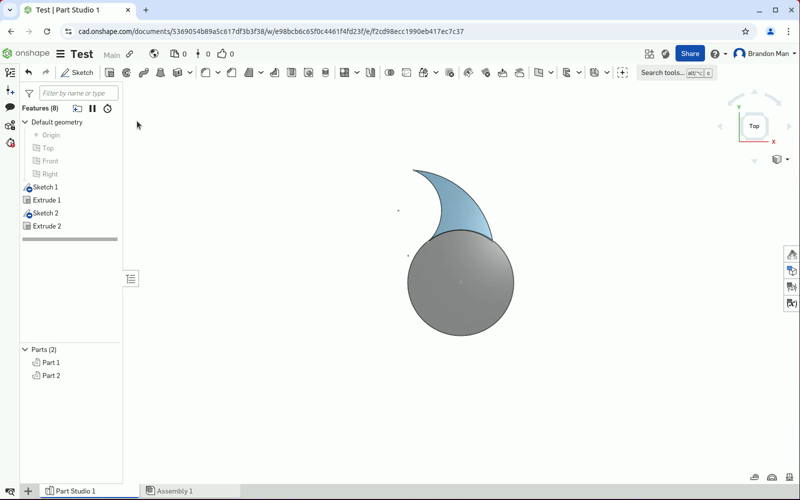
key(shift+h)
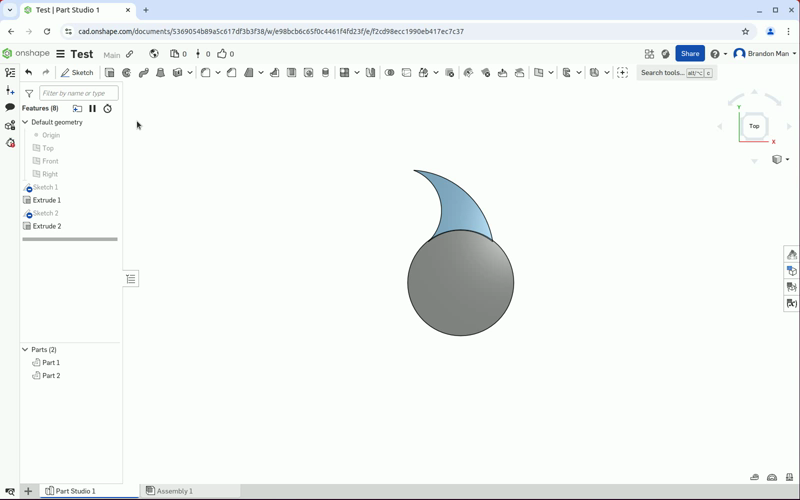
mouse_move(73, 189)
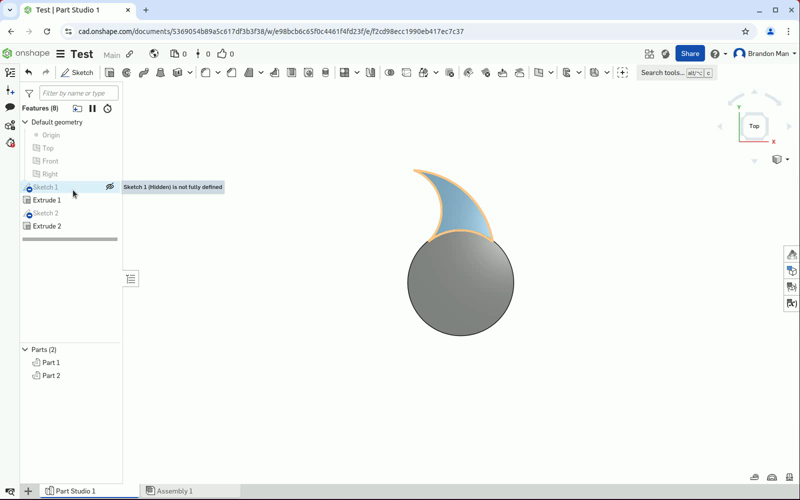
click(73, 189)
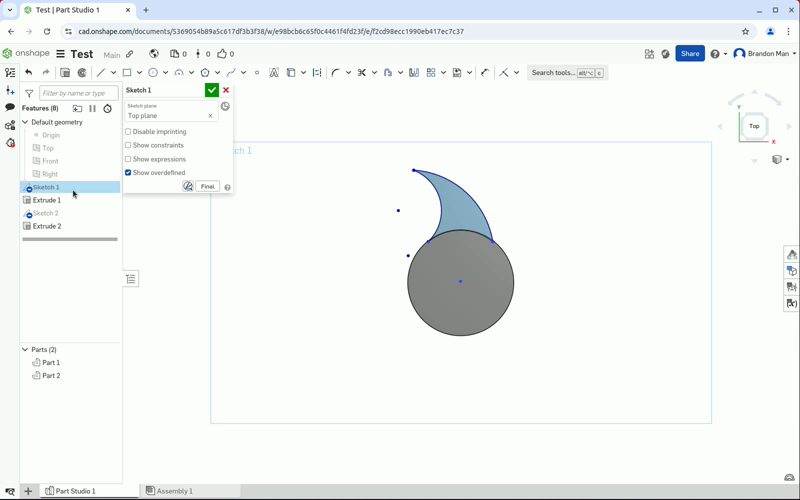
mouse_move(229, 92)
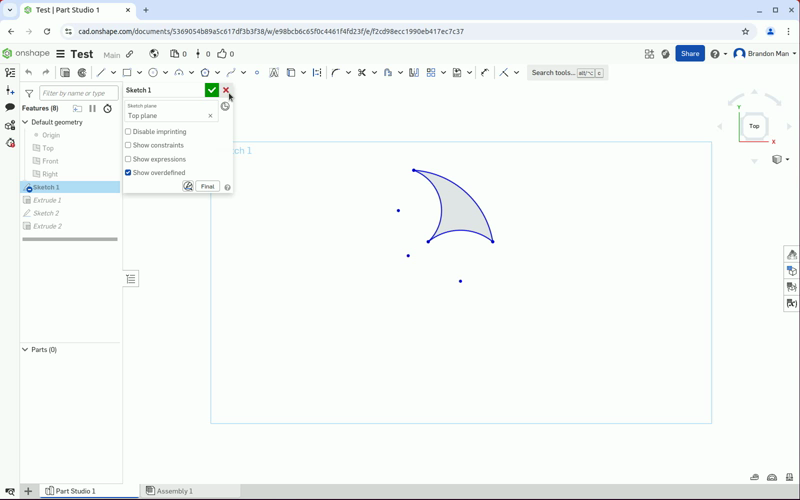
click(229, 92)
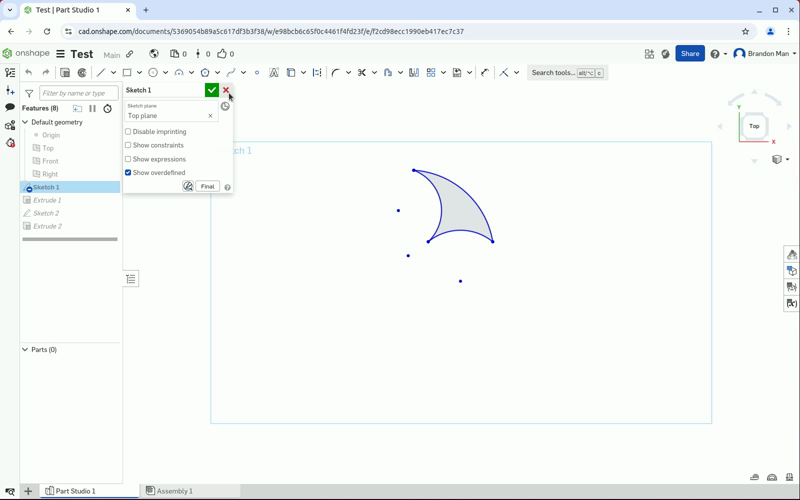
key(shift+s)
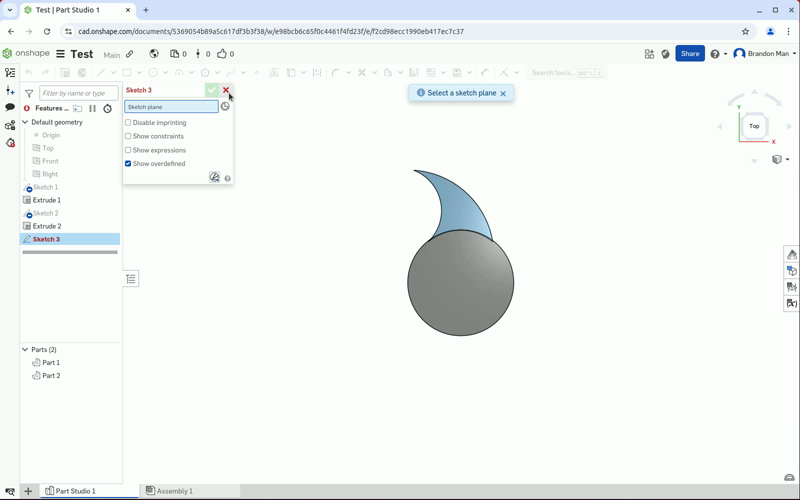
mouse_move(73, 150)
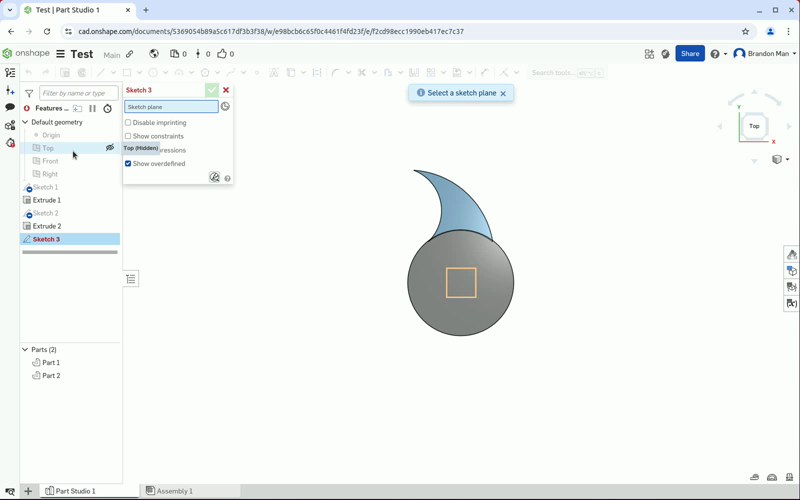
click(73, 150)
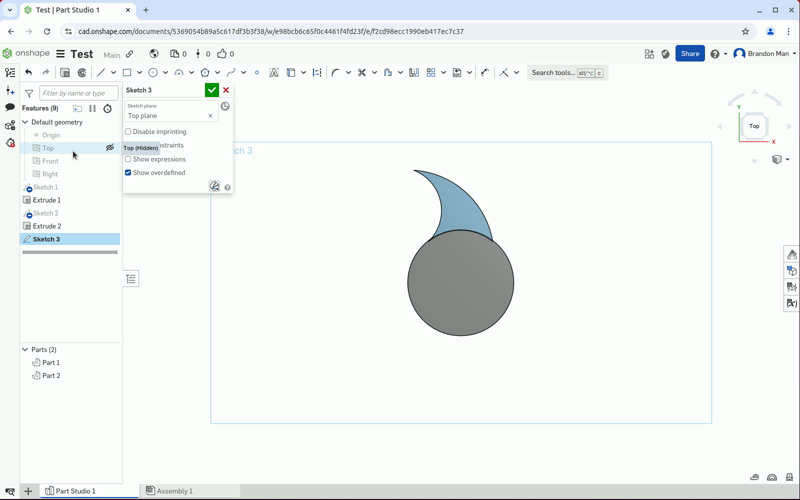
mouse_move(73, 352)
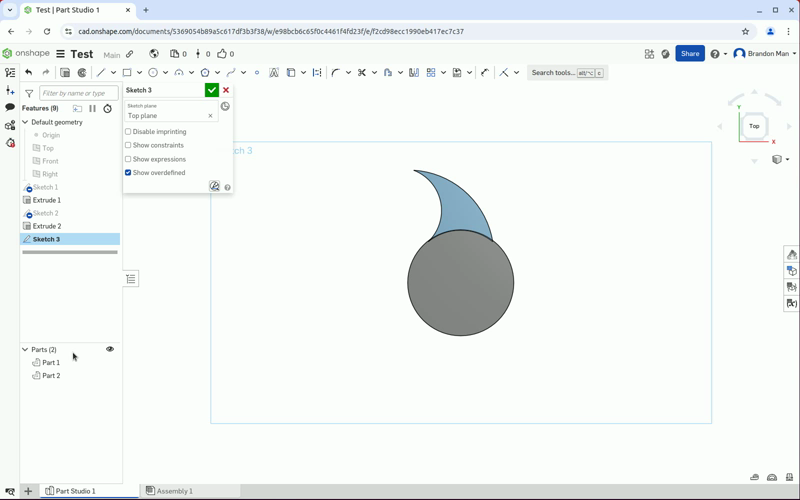
key(y)
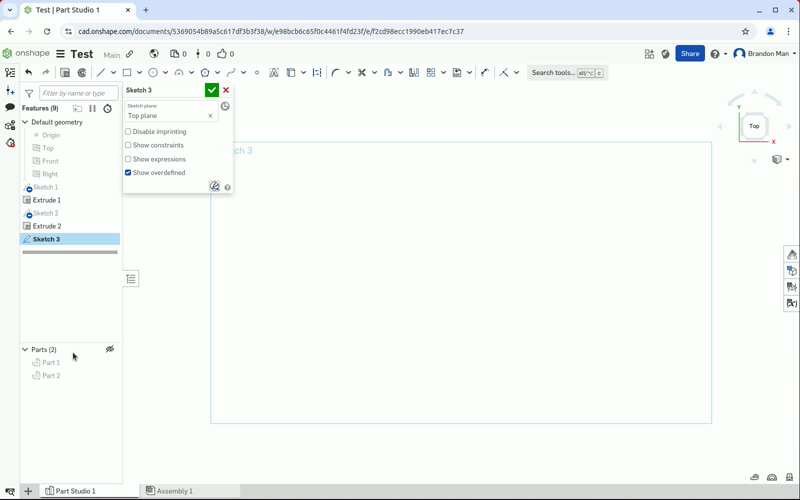
key(c)
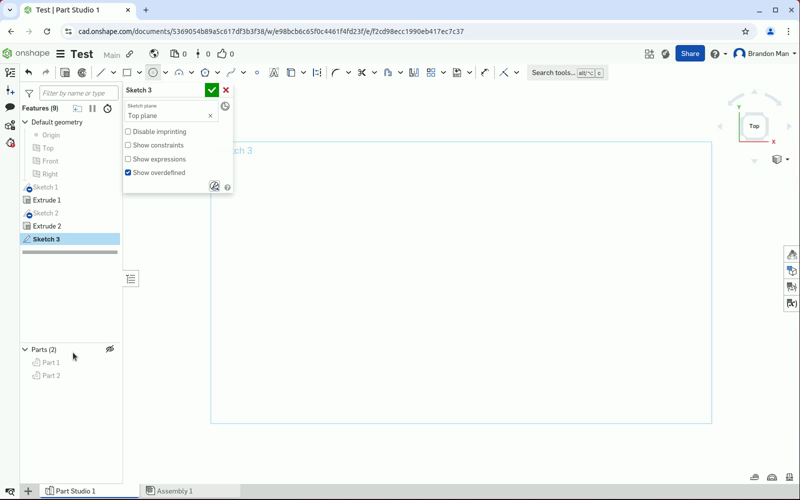
key_down(shift)
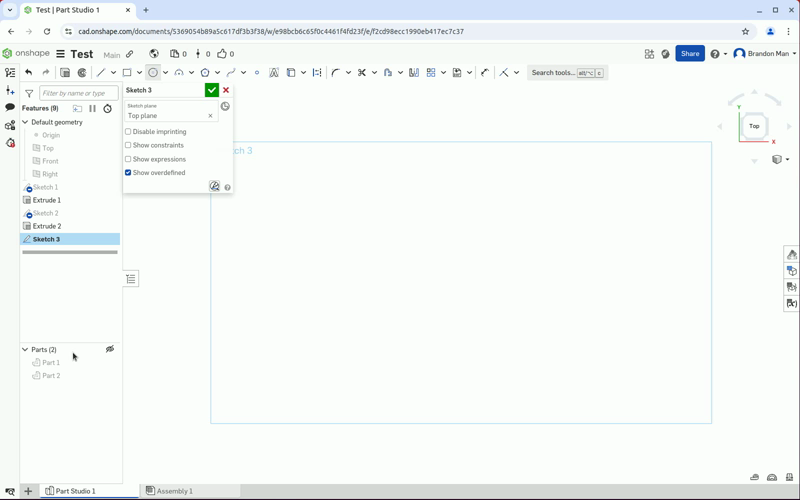
mouse_move(460, 282)
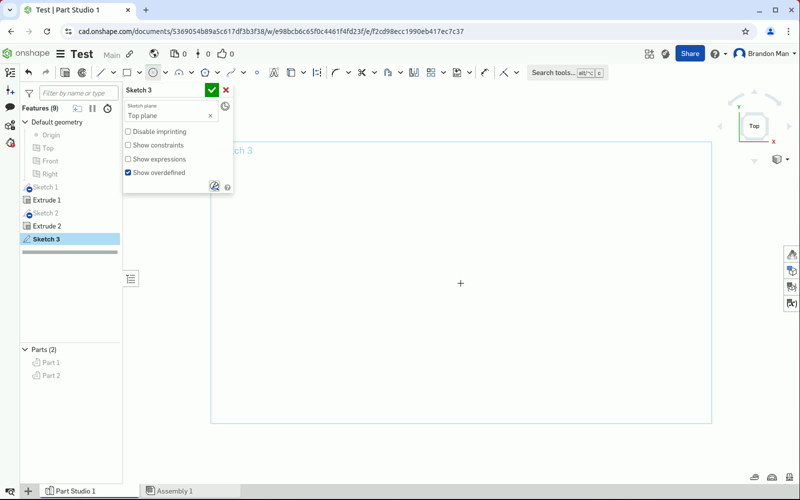
click(460, 282)
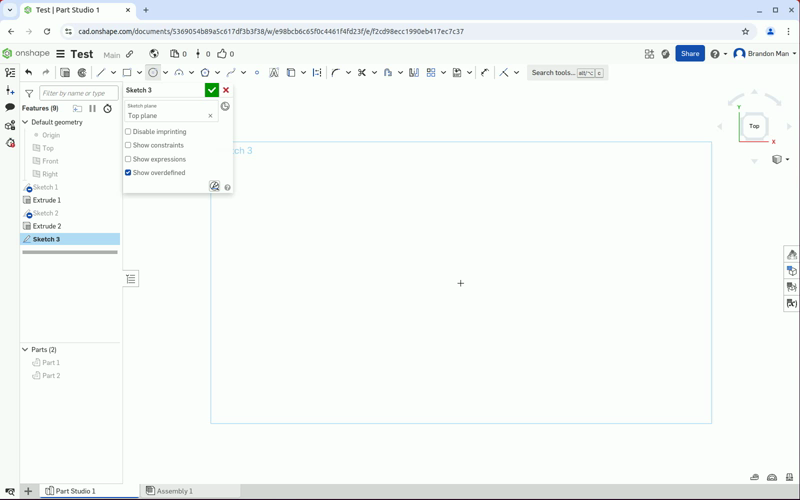
key_up(shift)
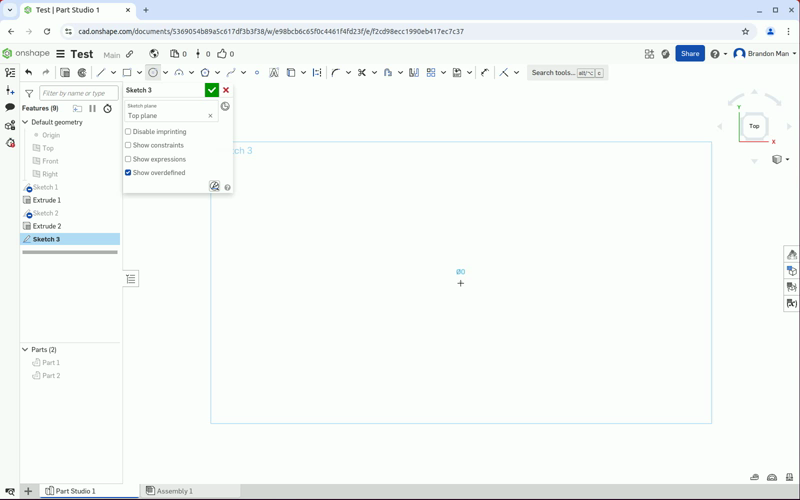
mouse_move(485, 282)
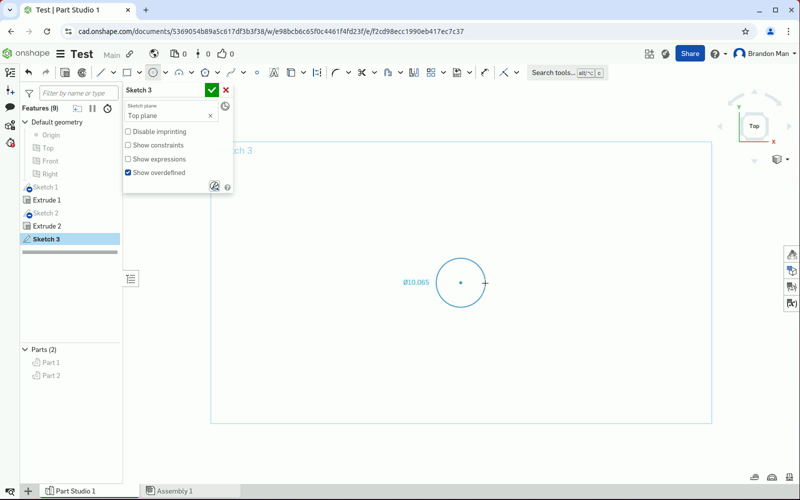
click(485, 282)
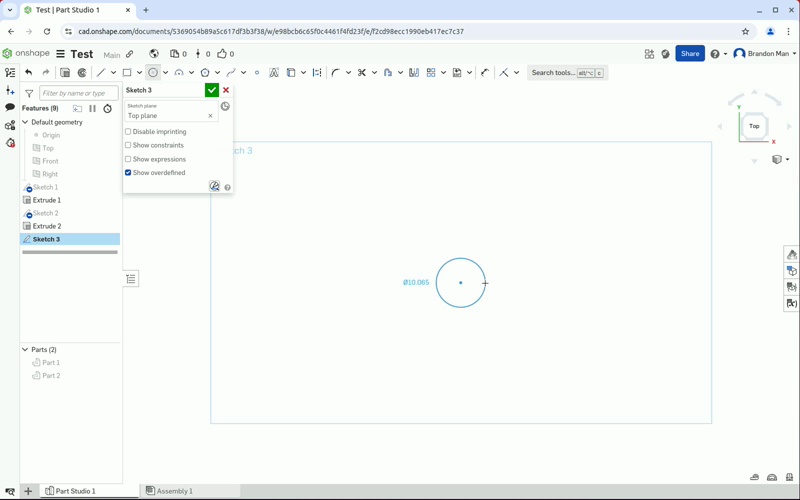
key(esc)
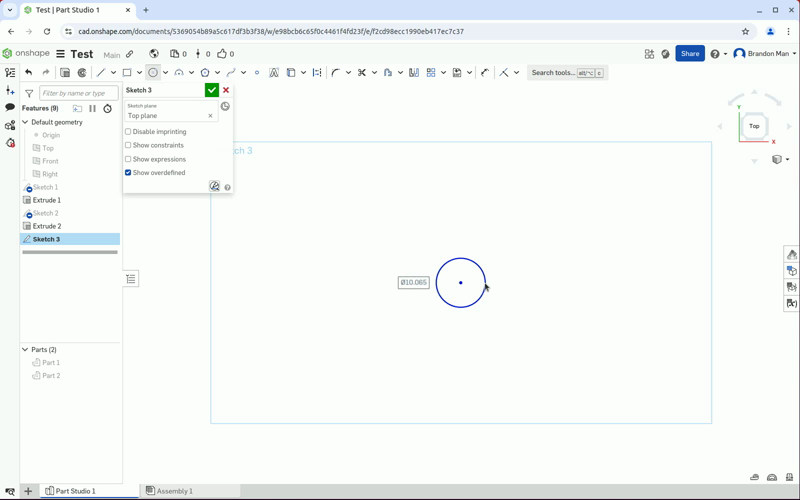
mouse_move(475, 299)
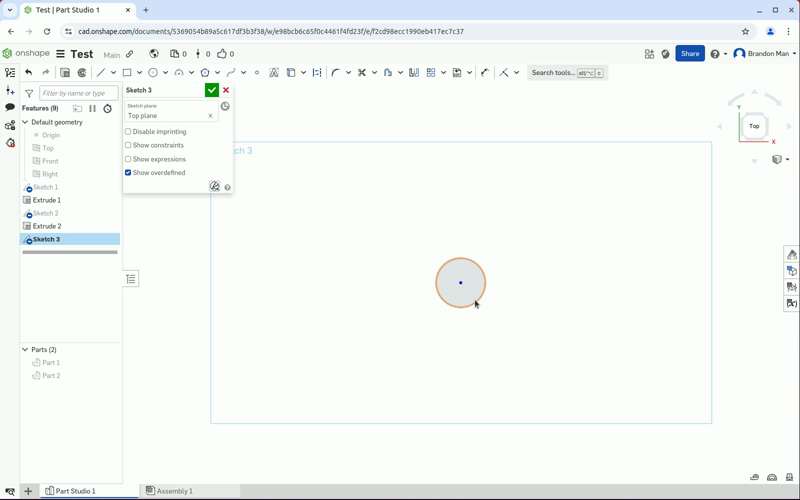
click(475, 299)
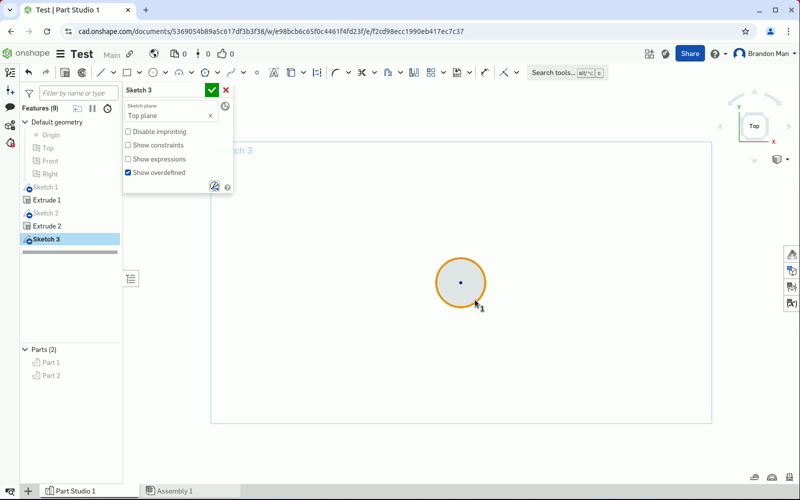
mouse_move(73, 352)
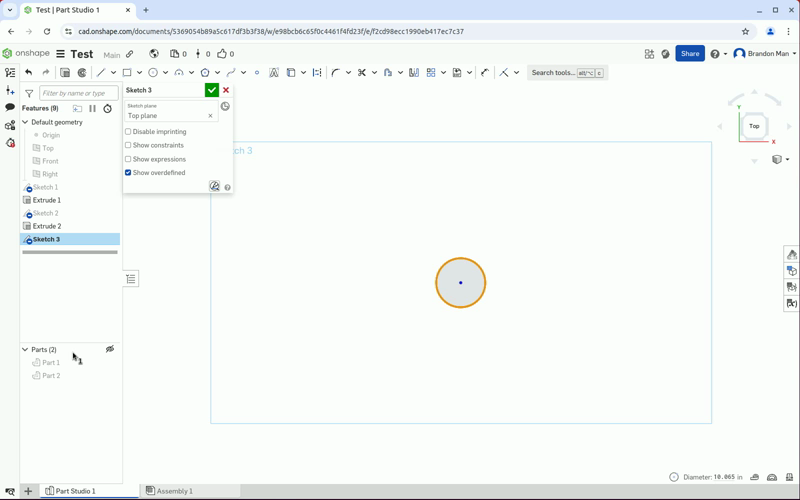
key(shift+y)
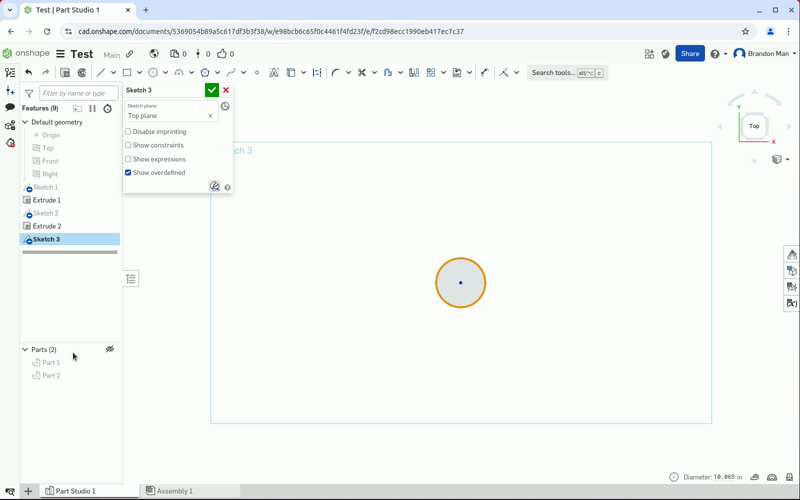
key(shift+e)
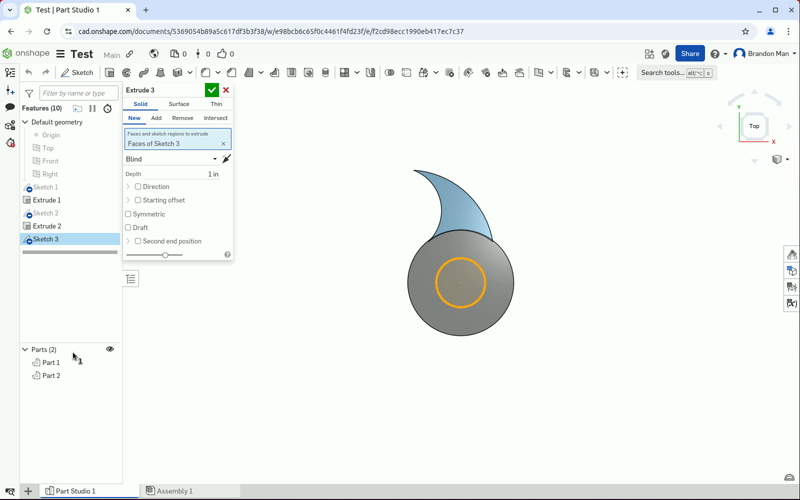
mouse_move(143, 106)
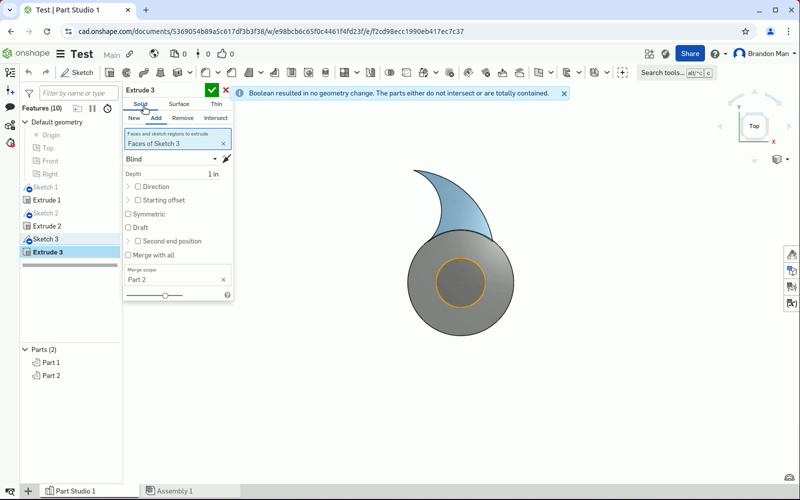
click(143, 106)
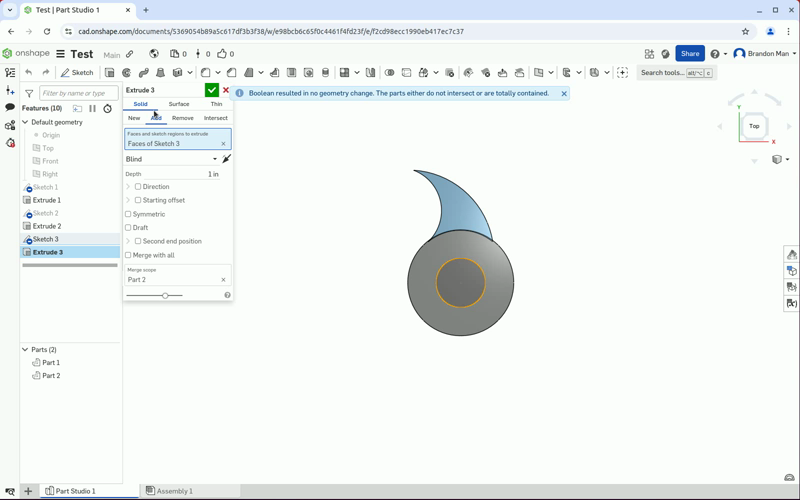
mouse_move(186, 120)
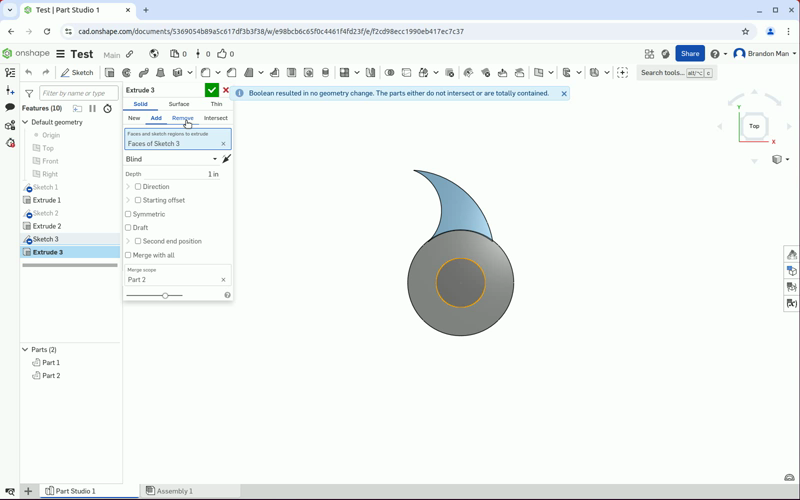
click(186, 120)
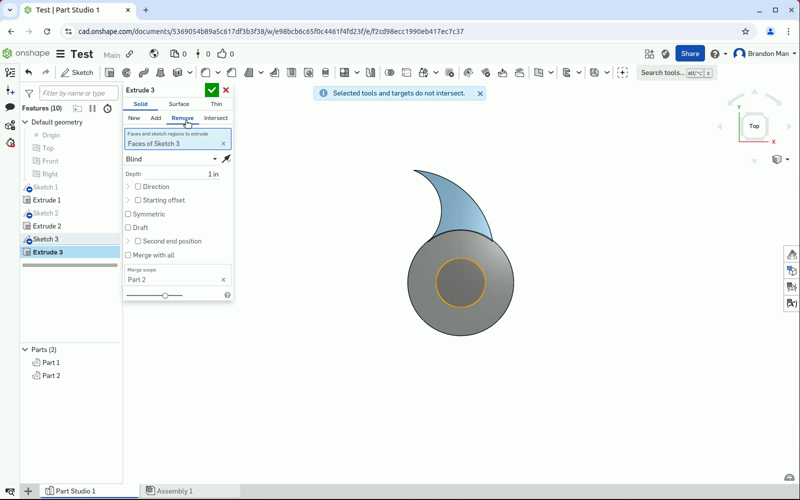
key(tab, 4)
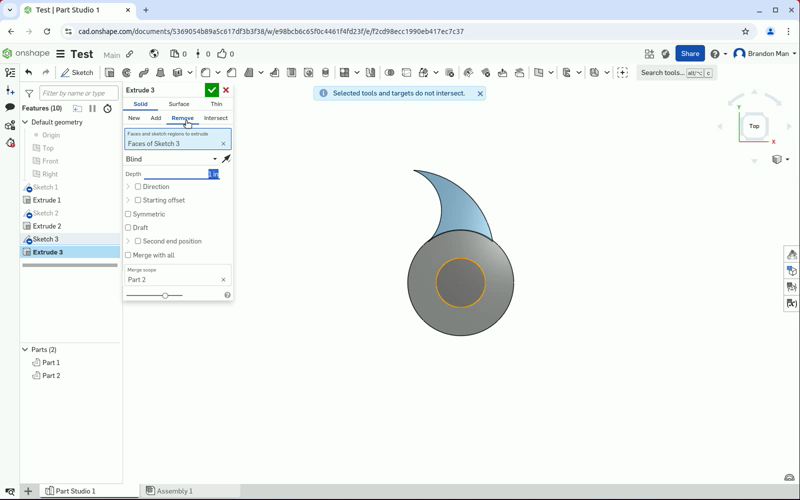
text(-11.072)
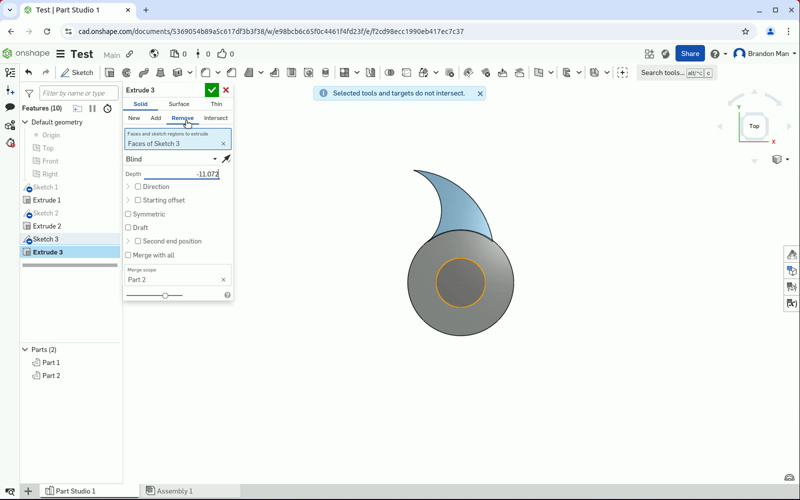
key(tab, 3)
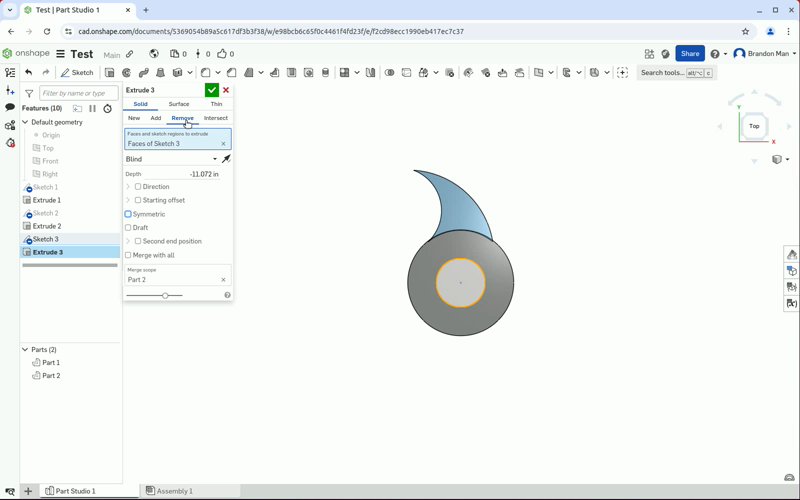
key(space)
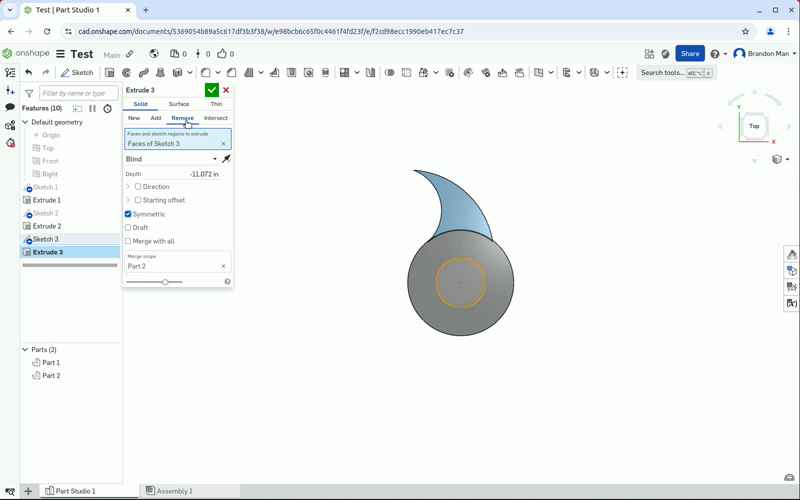
key(tab, 2)
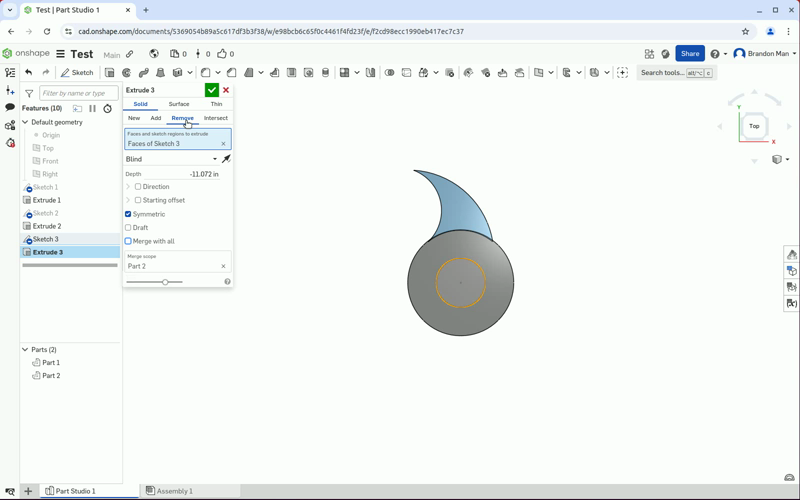
key(space)
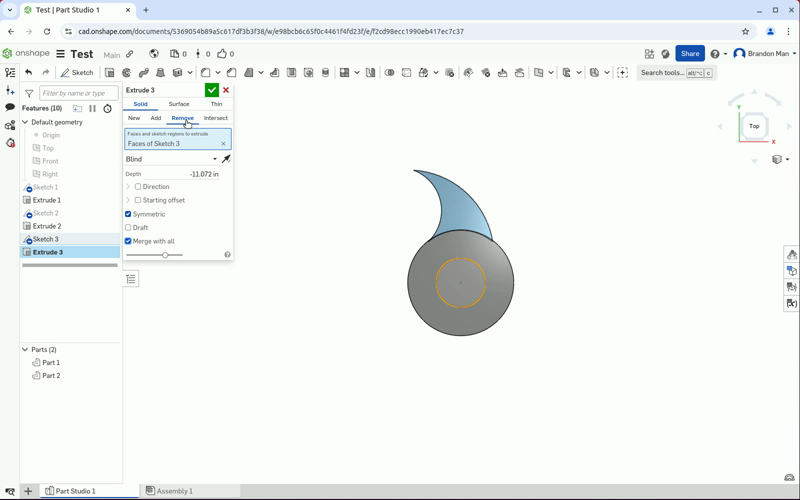
key(enter)
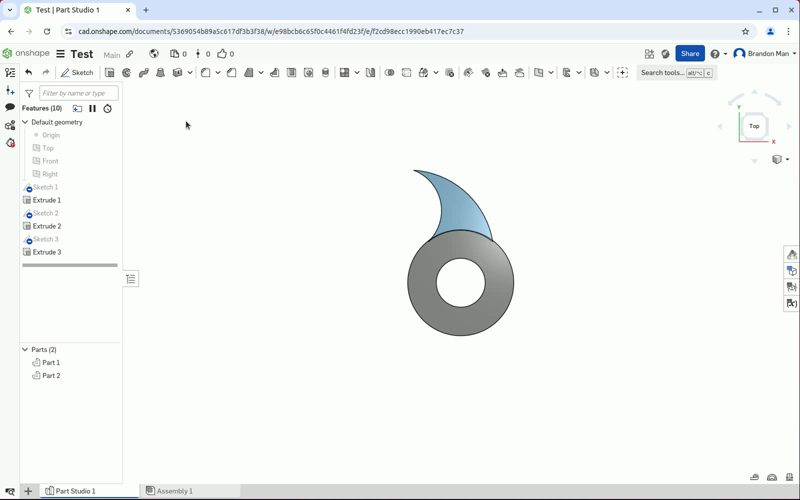
key(shift+h)
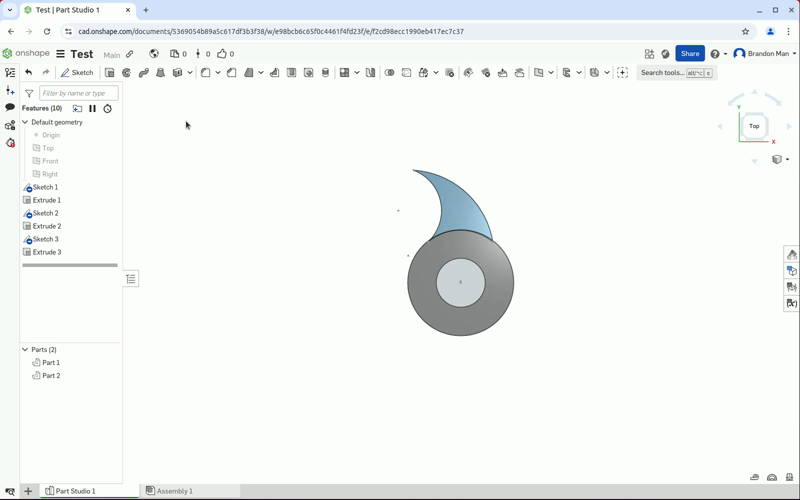
key(shift+h)
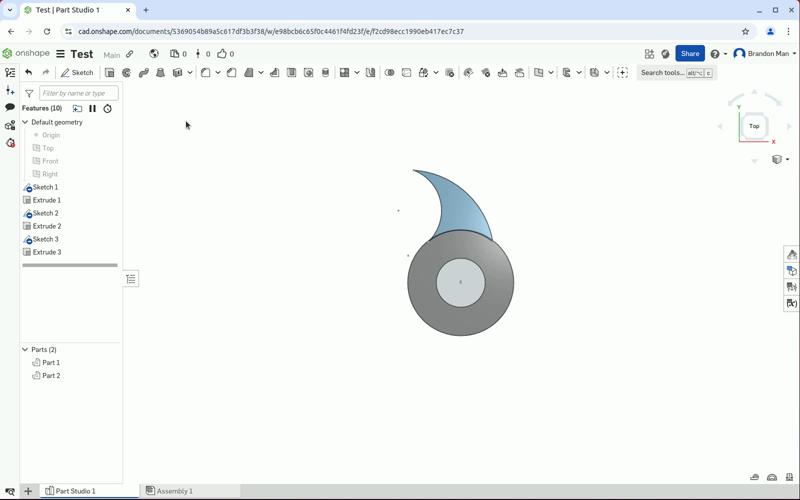
key(shift+7)
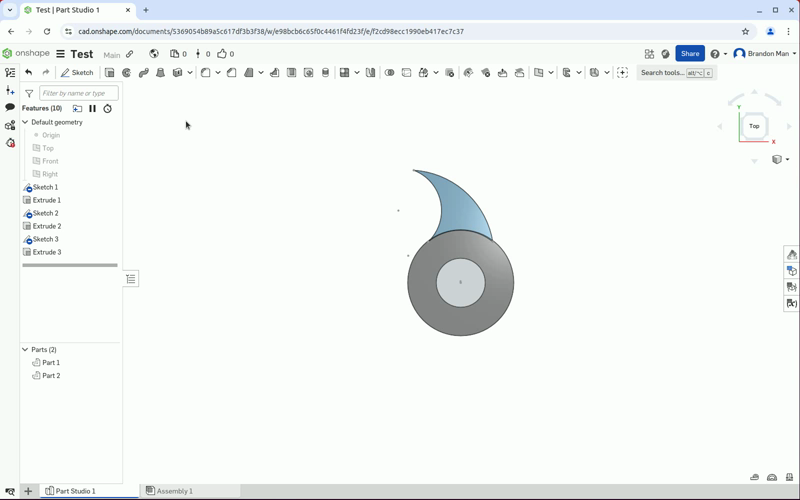
key(up, 3)
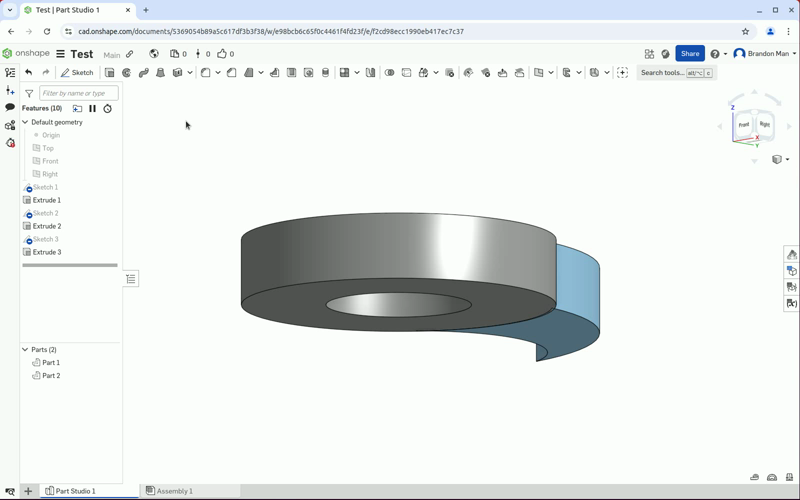
key(left, 3)
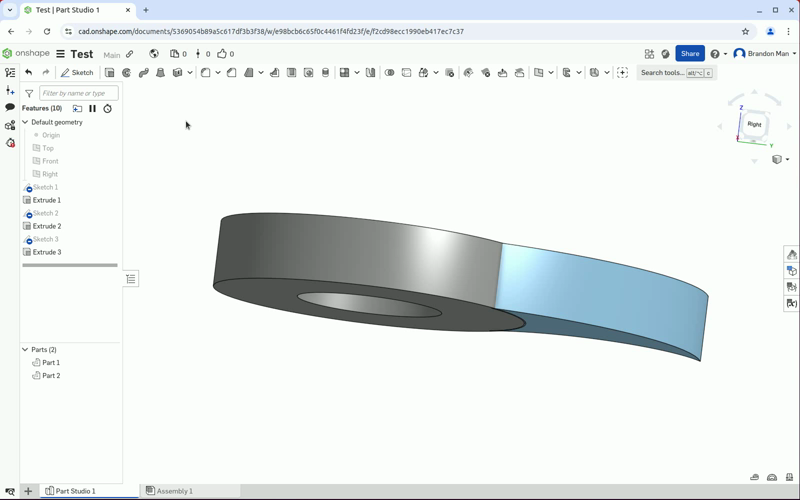
key(right, 3)
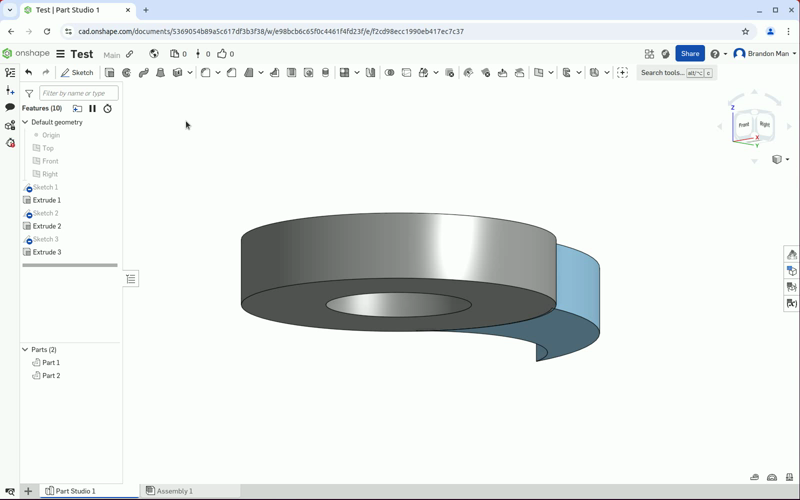
key(down, 3)
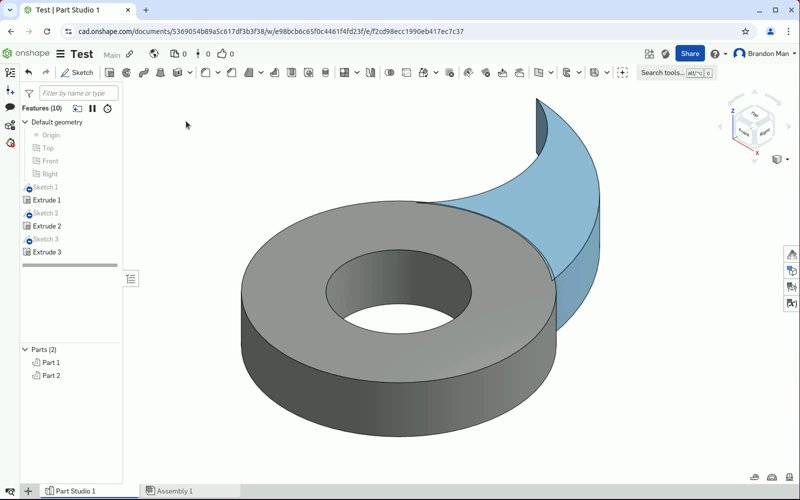
mouse_move(73, 189)
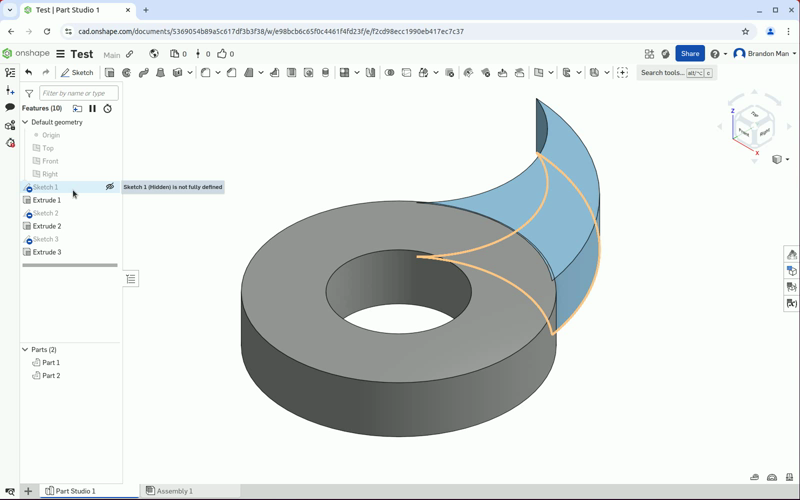
click(73, 189)